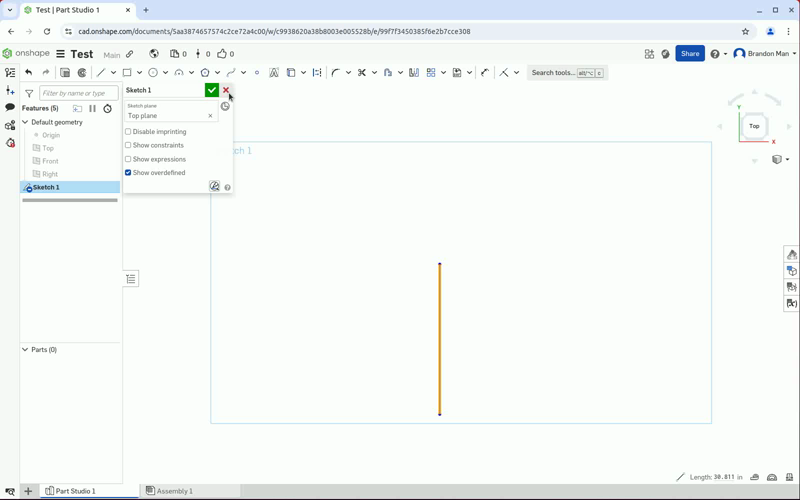
key(shift+h)
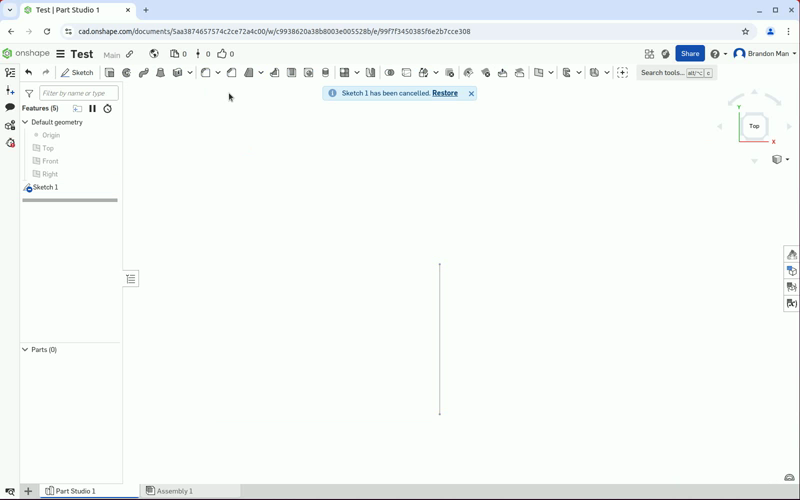
key(shift+s)
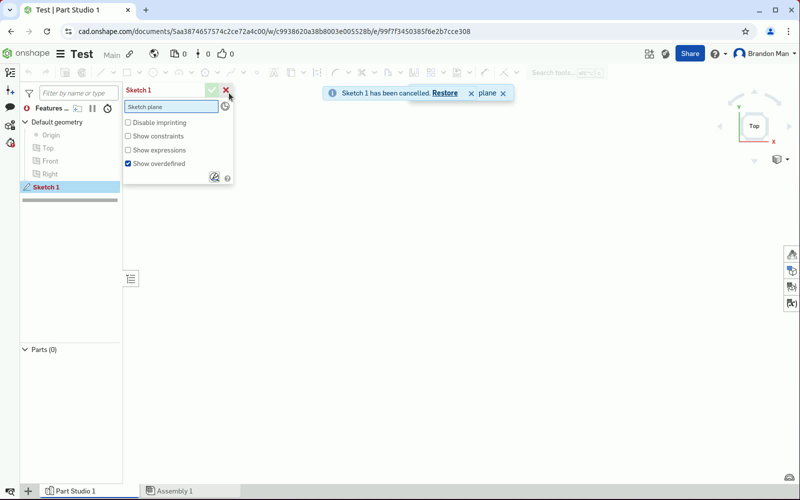
mouse_move(73, 150)
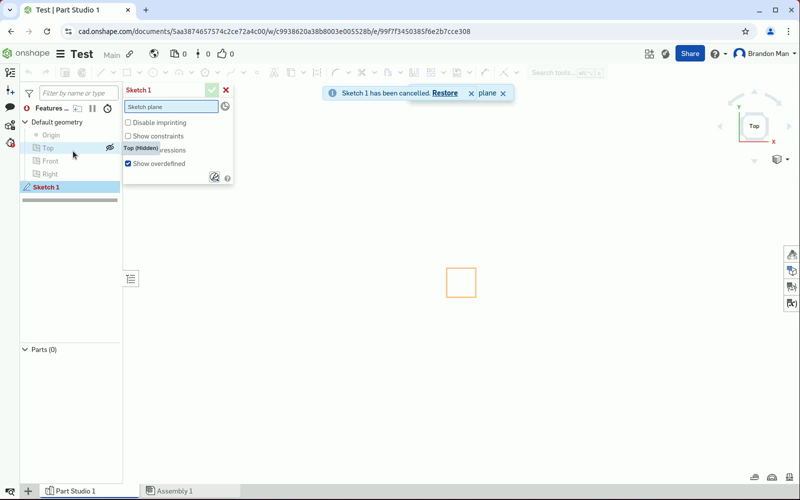
click(73, 150)
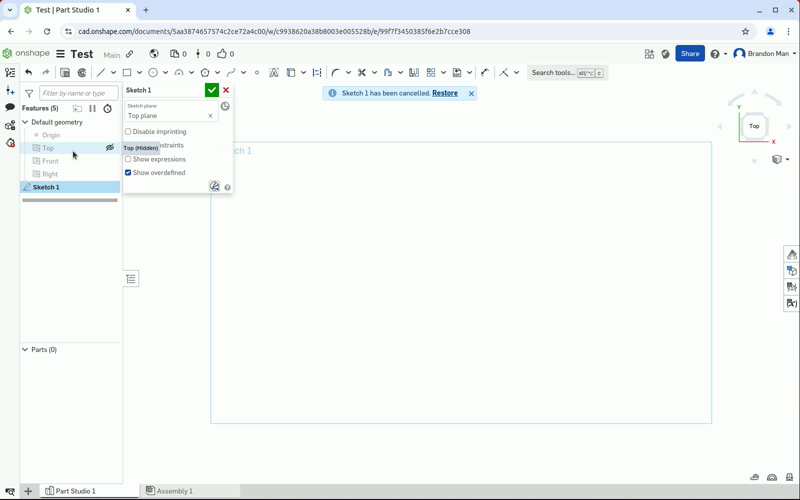
mouse_move(73, 352)
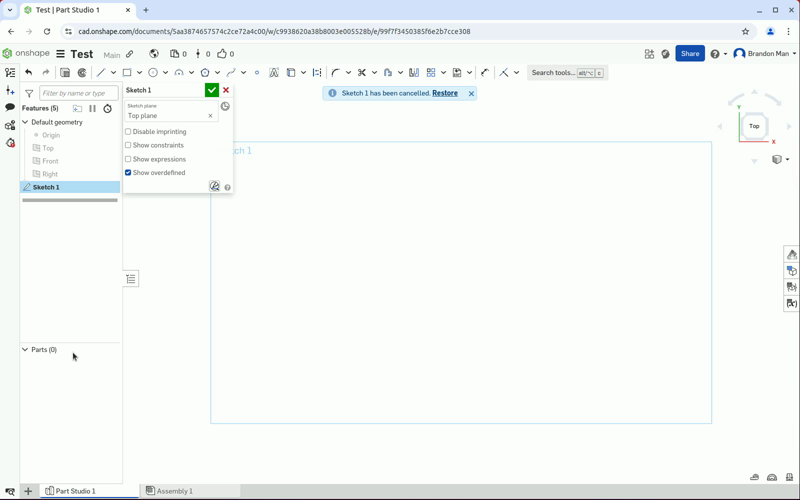
key(y)
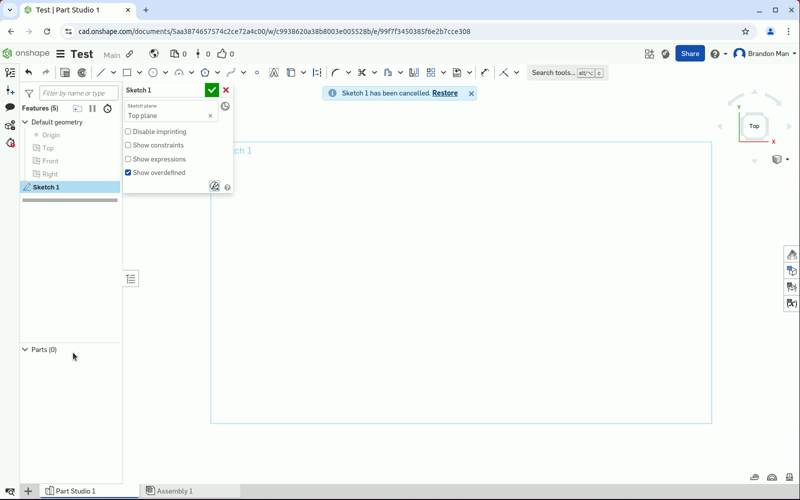
key(l)
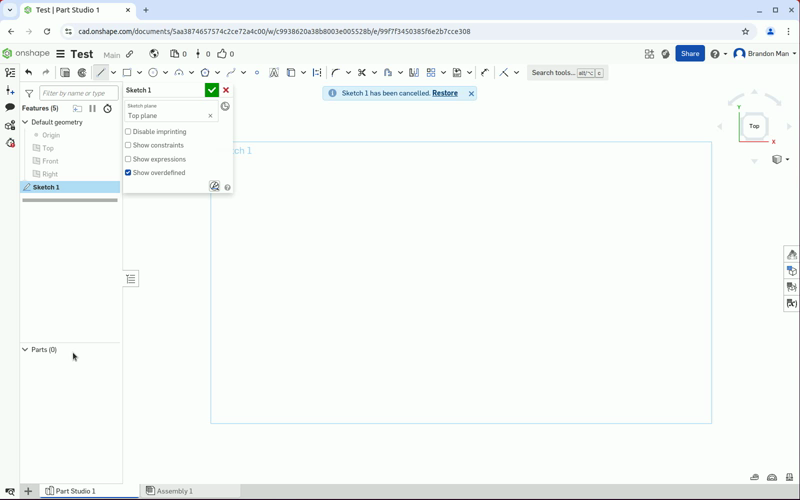
key_down(shift)
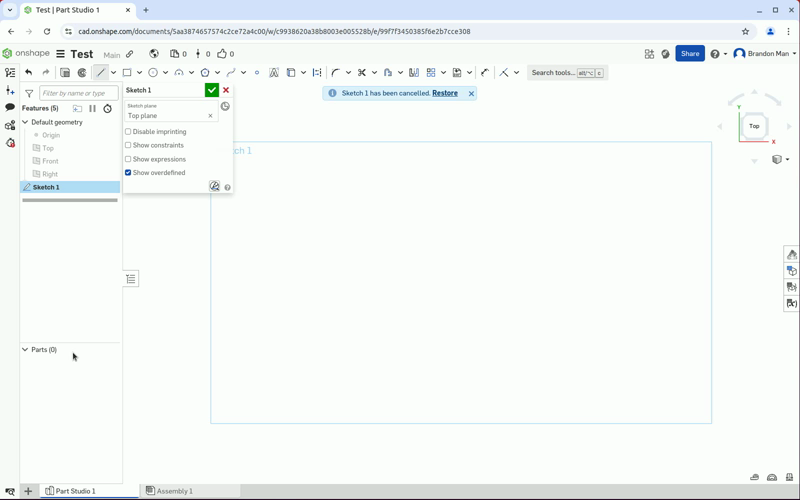
mouse_move(348, 282)
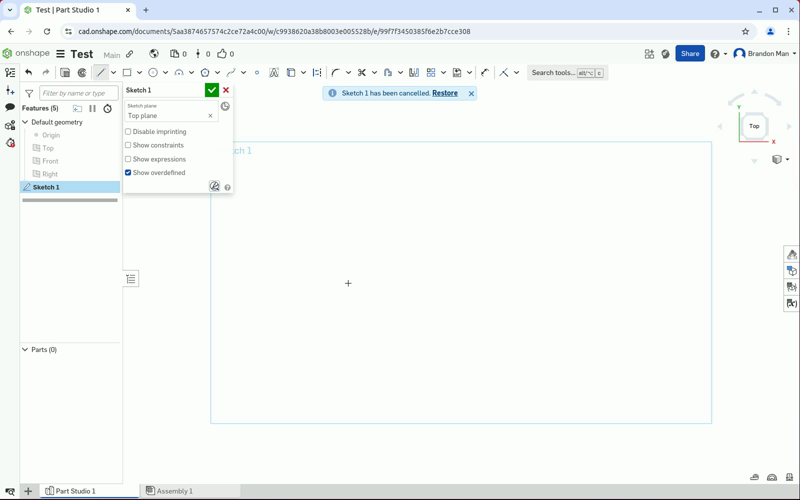
click(348, 282)
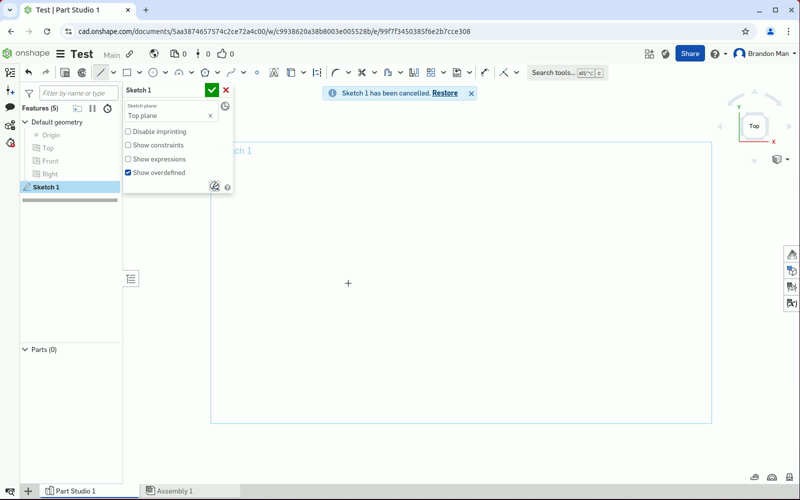
key_up(shift)
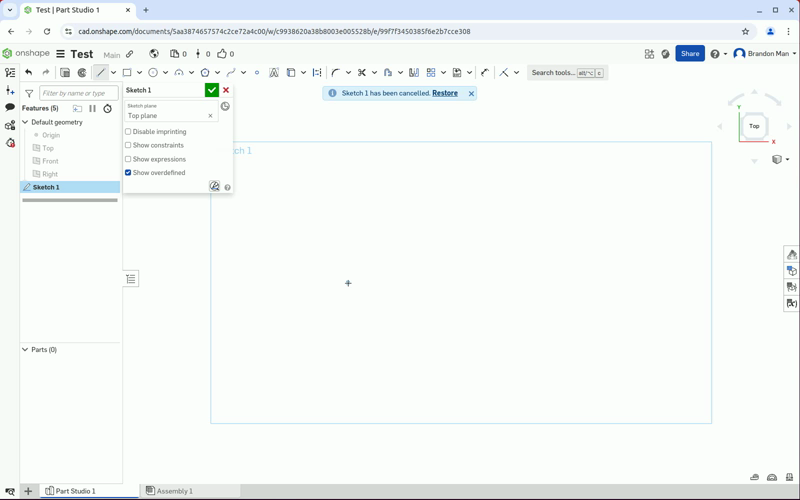
key_down(shift)
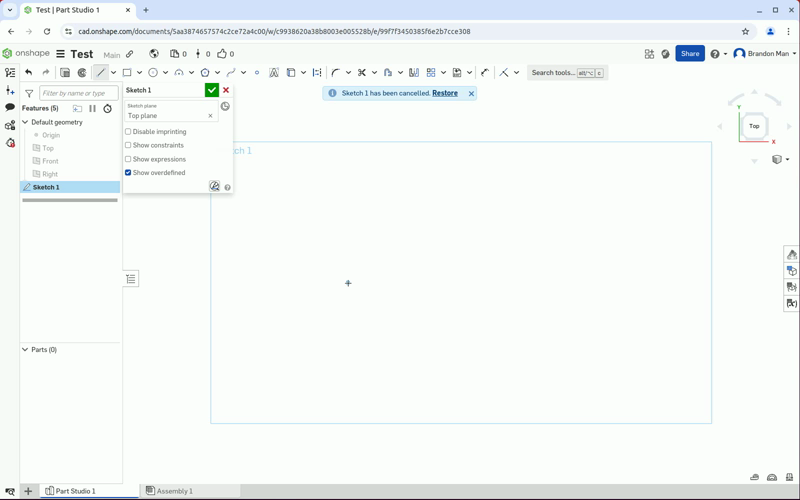
mouse_move(404, 379)
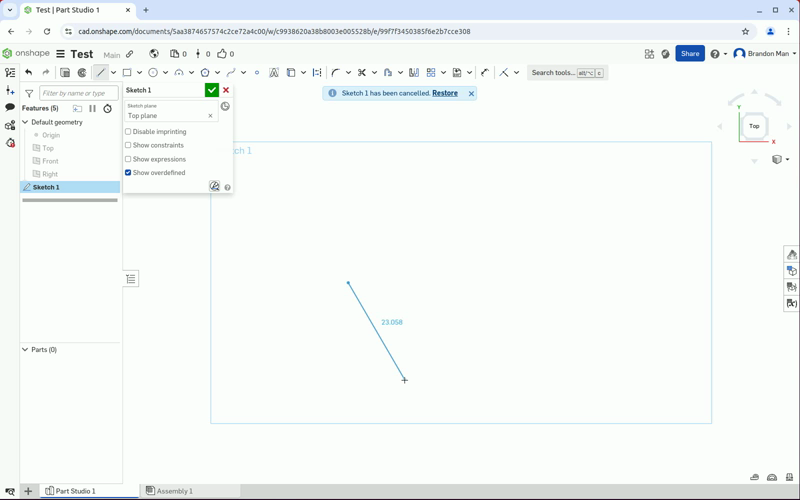
click(404, 379)
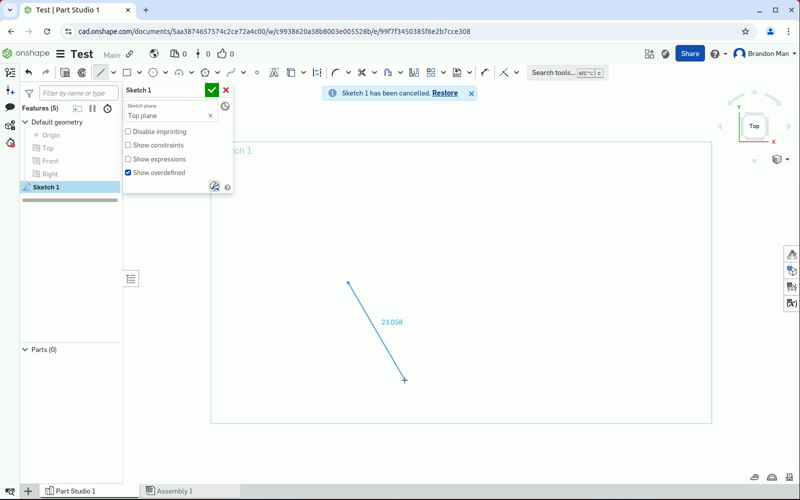
key_up(shift)
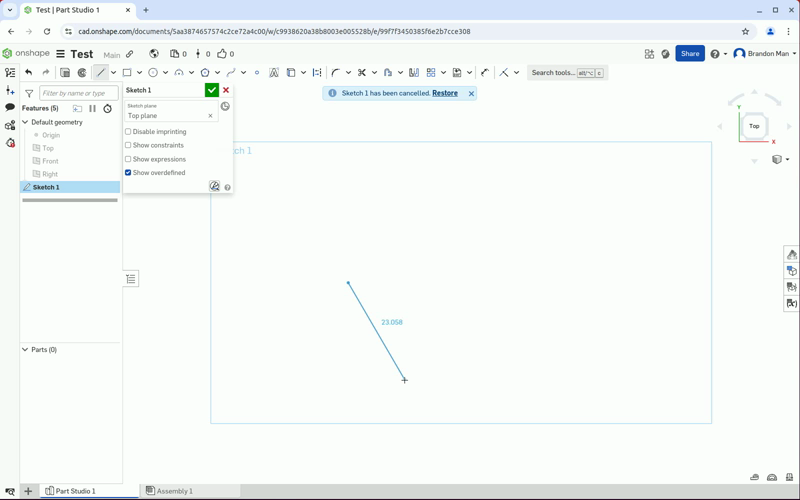
key_down(shift)
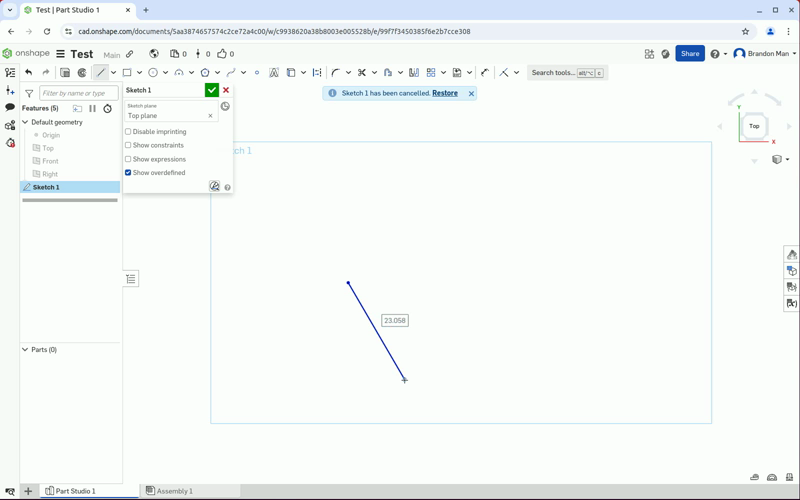
mouse_move(515, 379)
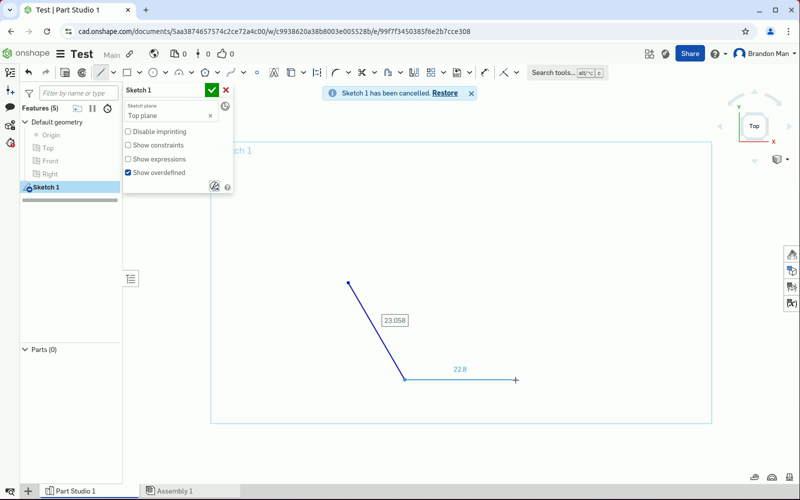
click(515, 379)
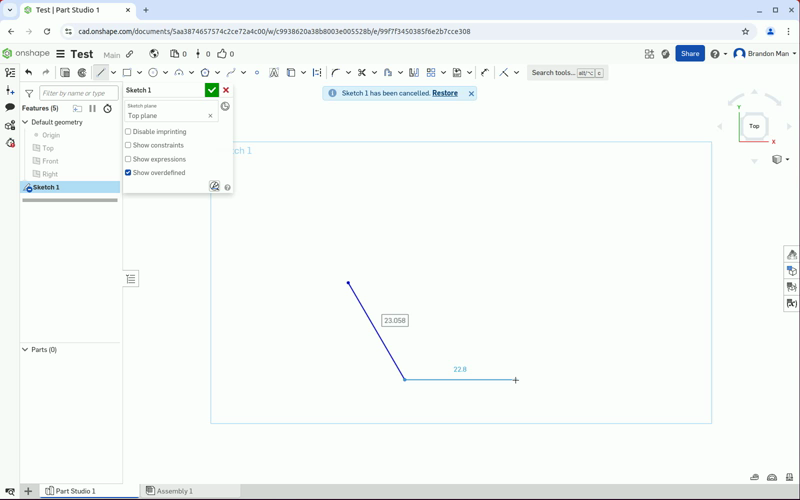
key_up(shift)
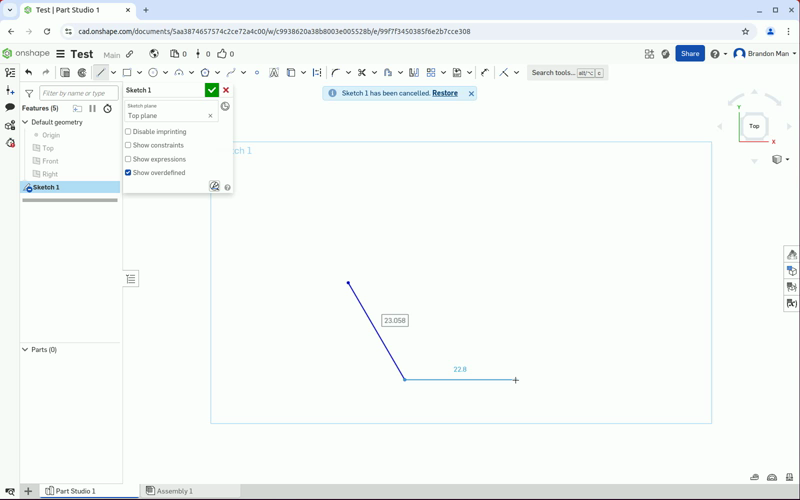
key_down(shift)
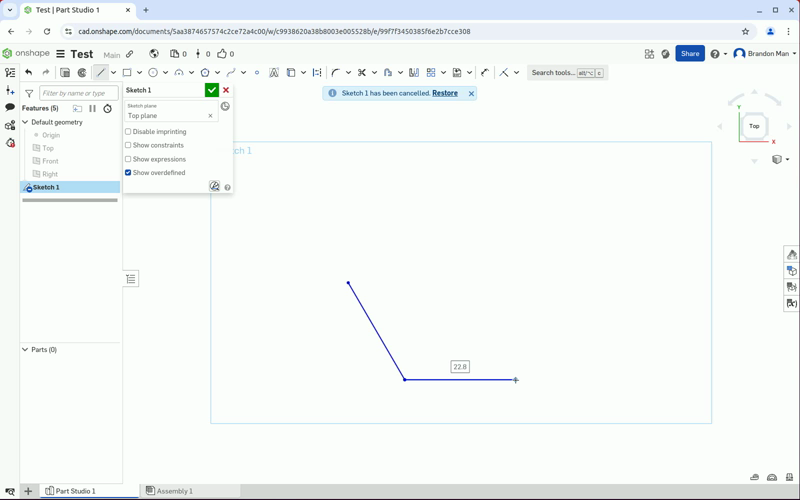
mouse_move(572, 282)
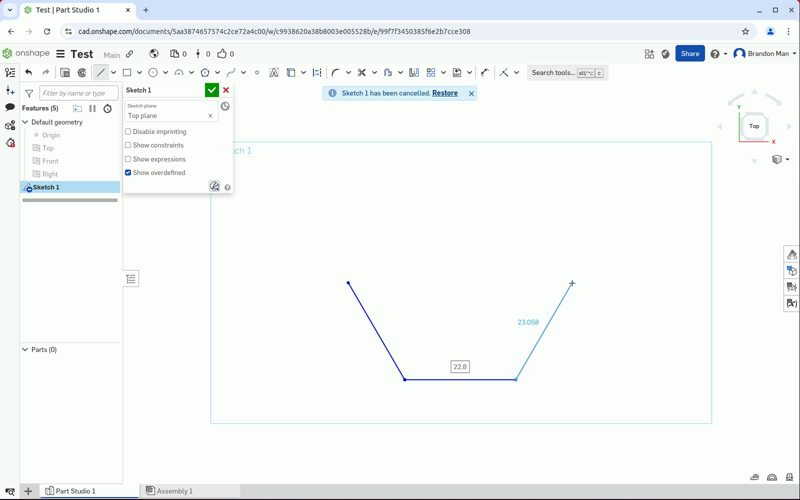
click(572, 282)
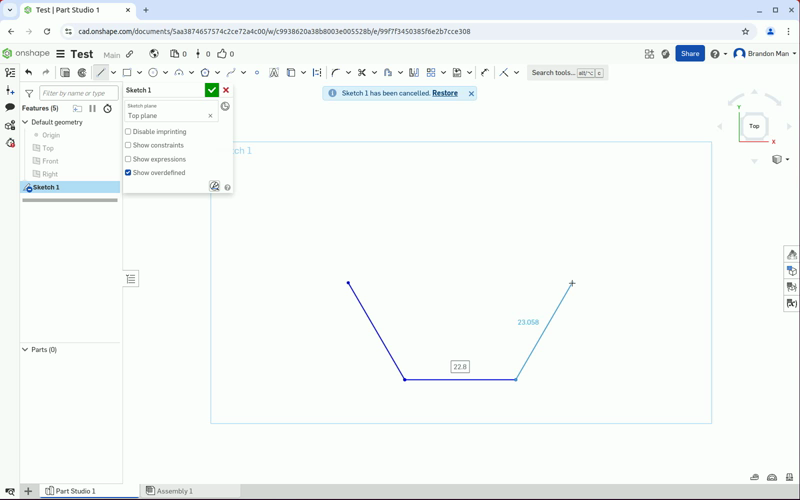
key_up(shift)
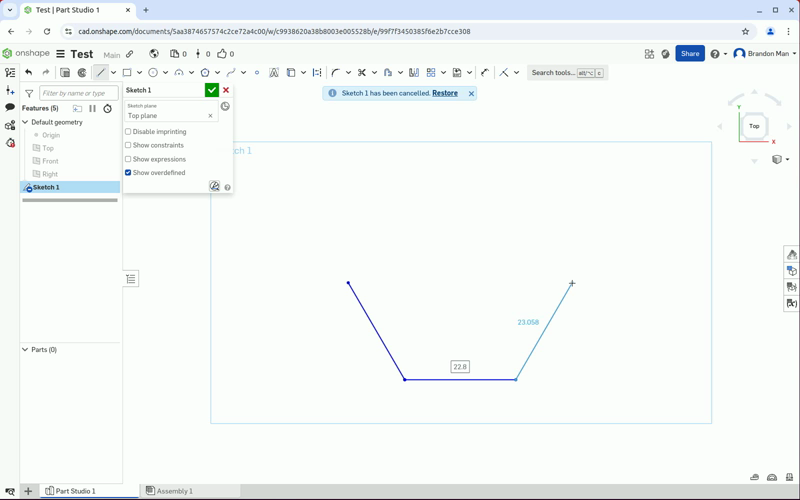
key_down(shift)
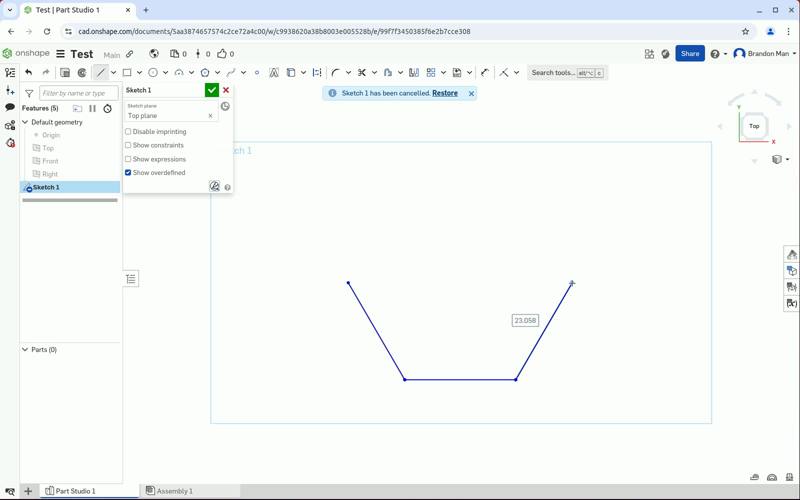
mouse_move(515, 186)
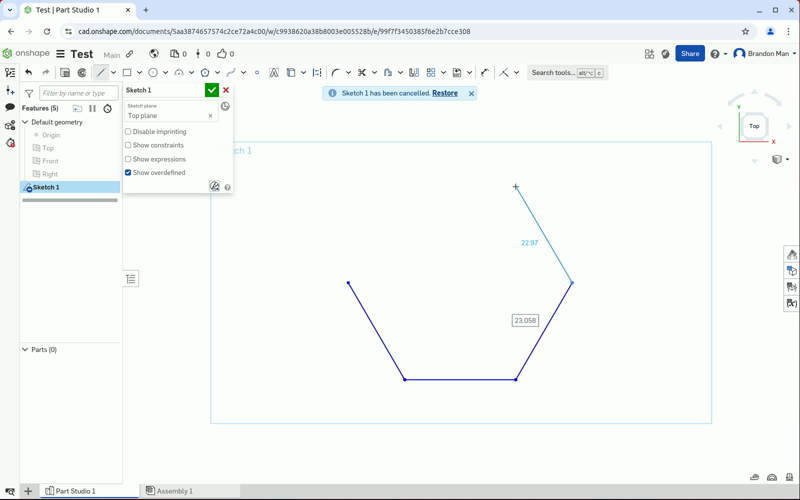
click(515, 186)
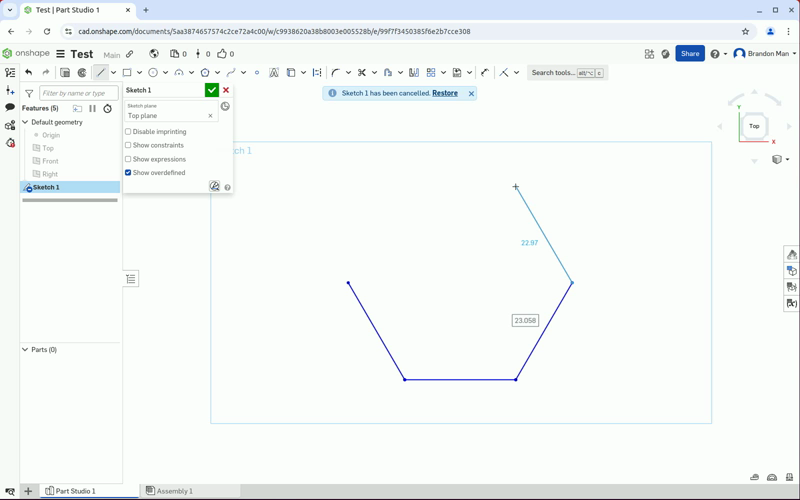
key_up(shift)
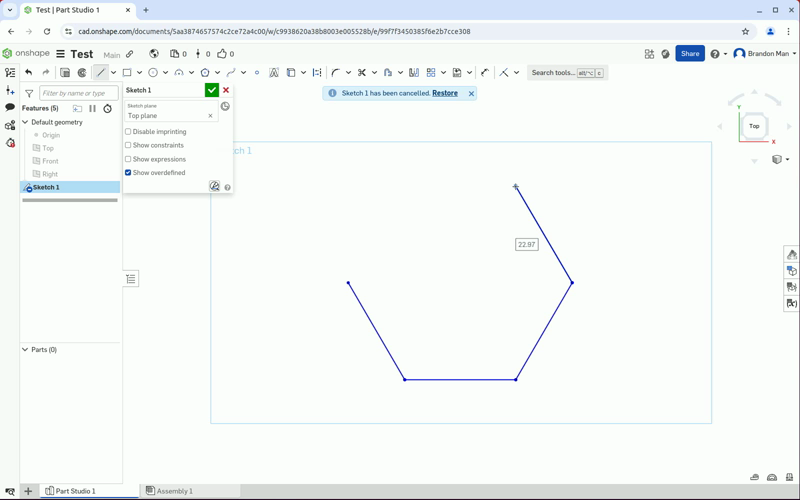
key_down(shift)
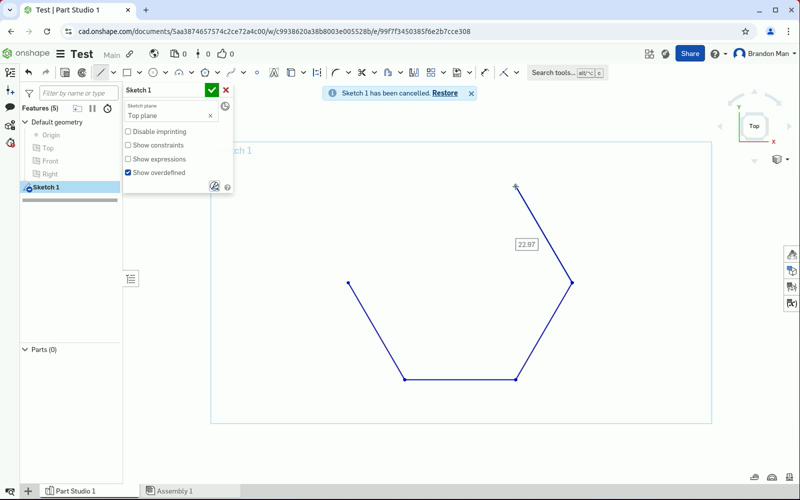
mouse_move(404, 186)
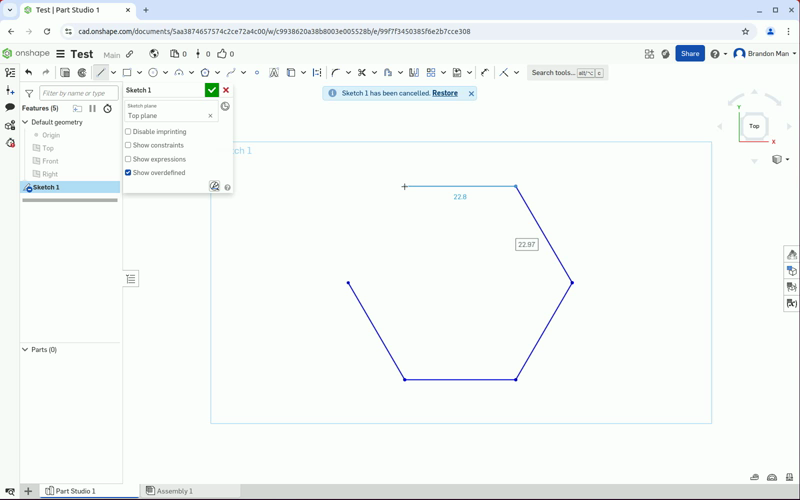
click(404, 186)
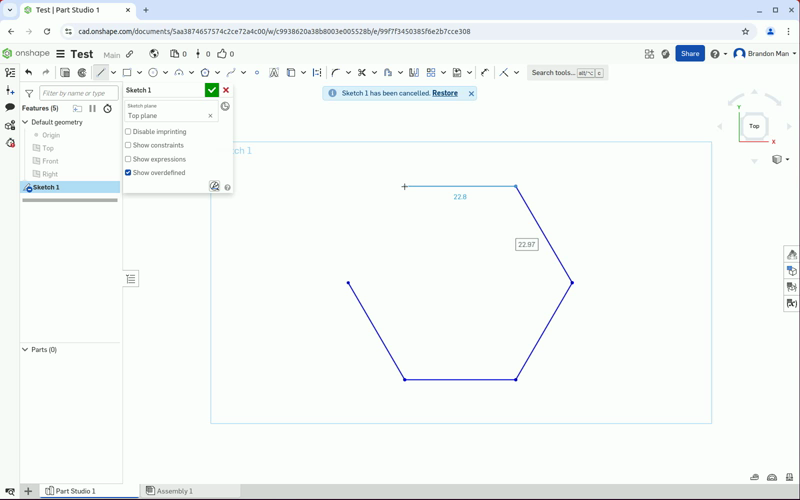
key_up(shift)
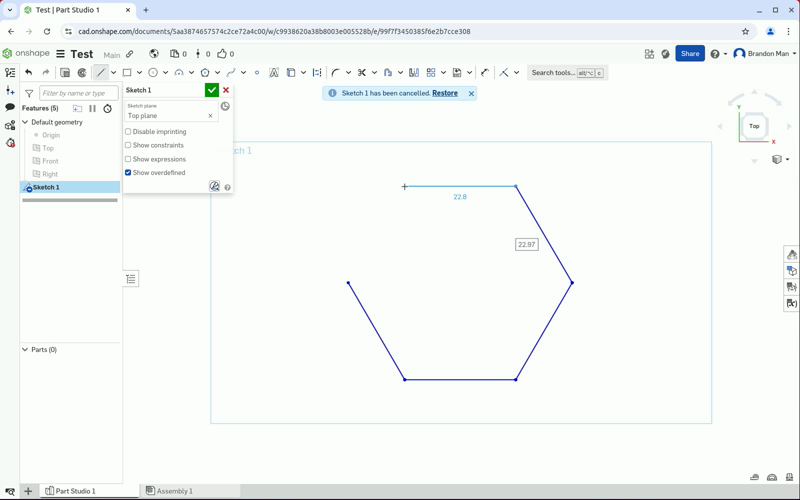
key_down(shift)
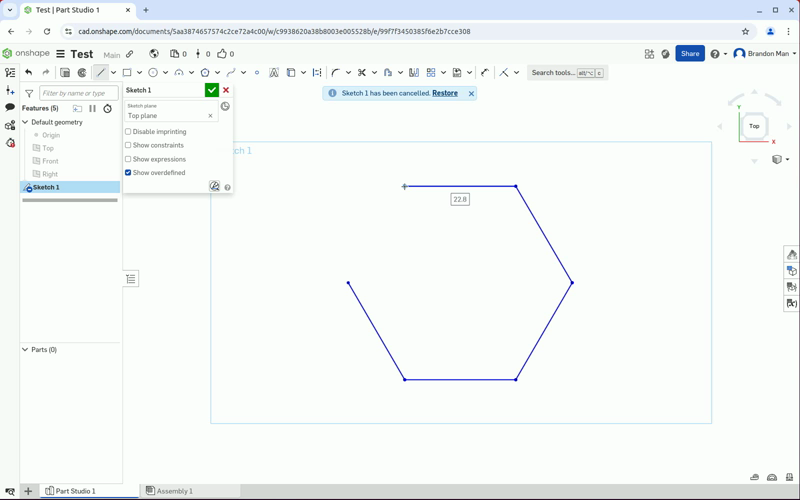
mouse_move(348, 282)
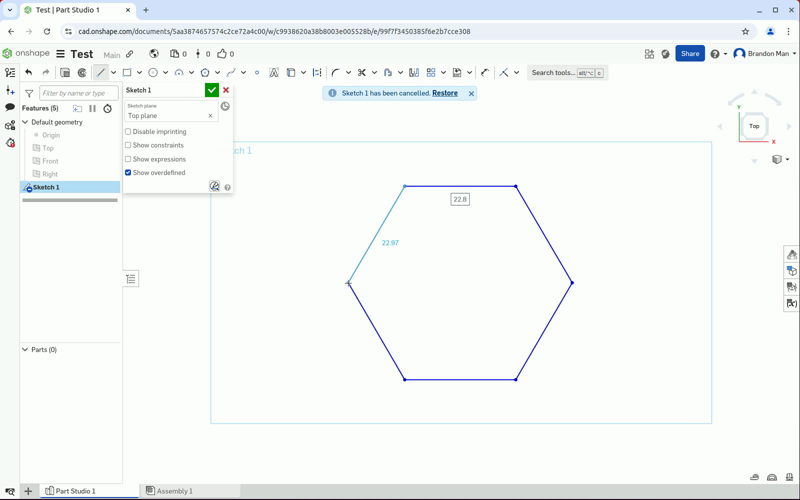
key_up(shift)
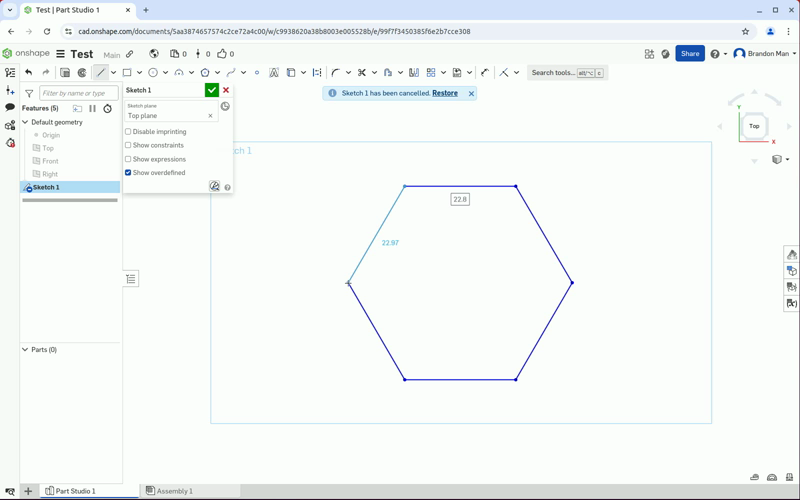
click(348, 282)
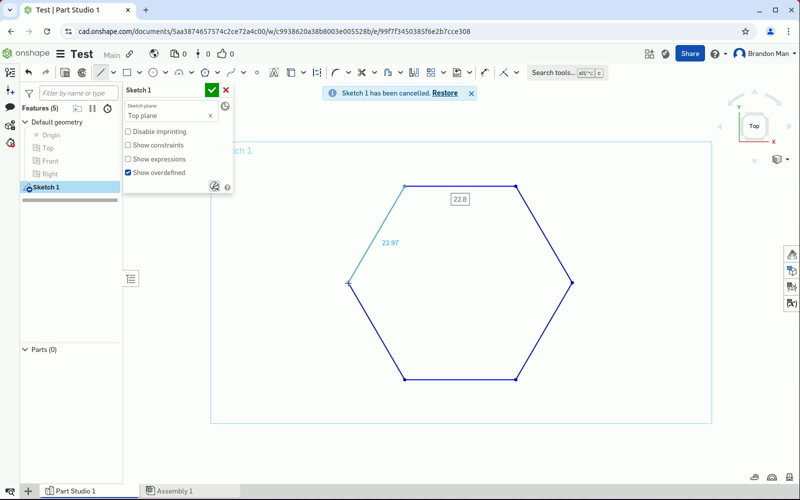
key(esc)
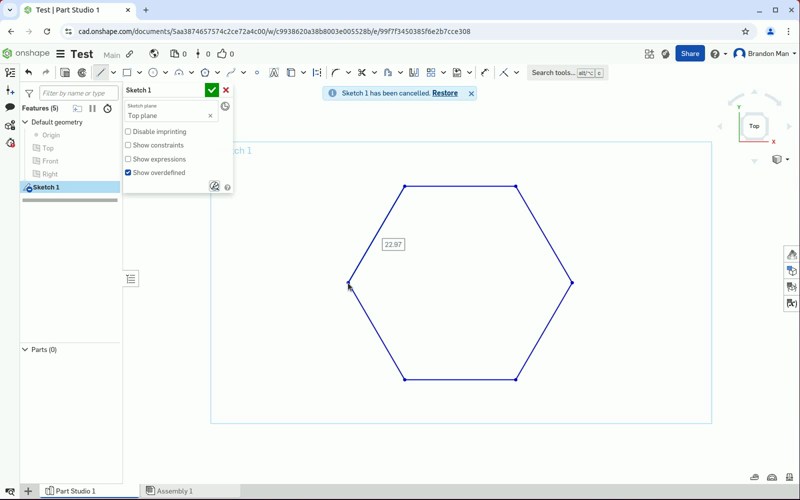
key(c)
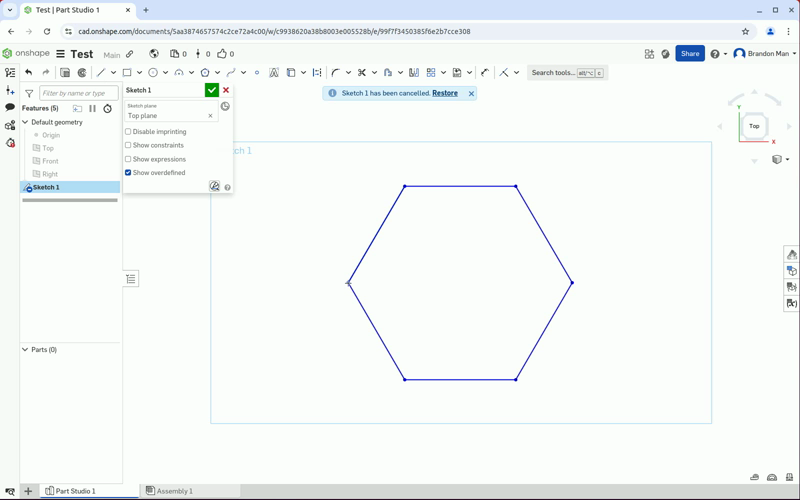
key_down(shift)
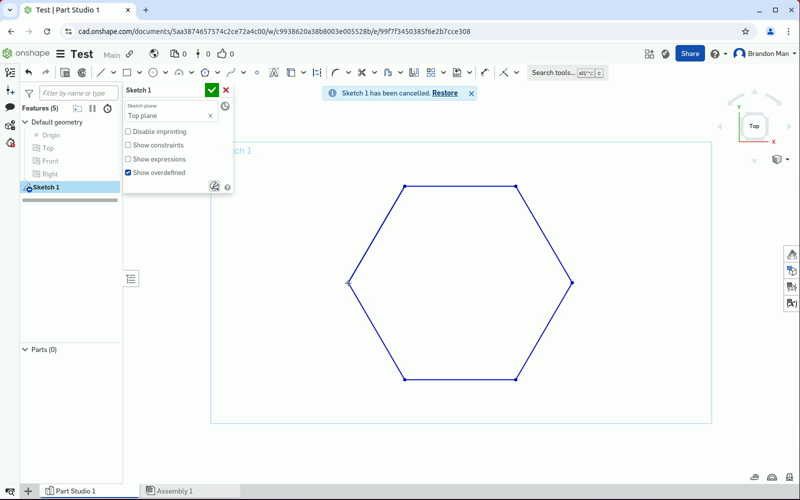
mouse_move(461, 282)
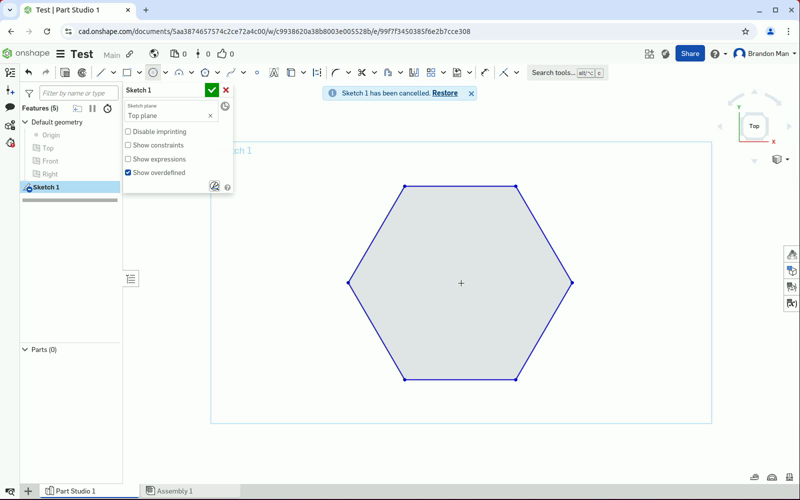
click(461, 282)
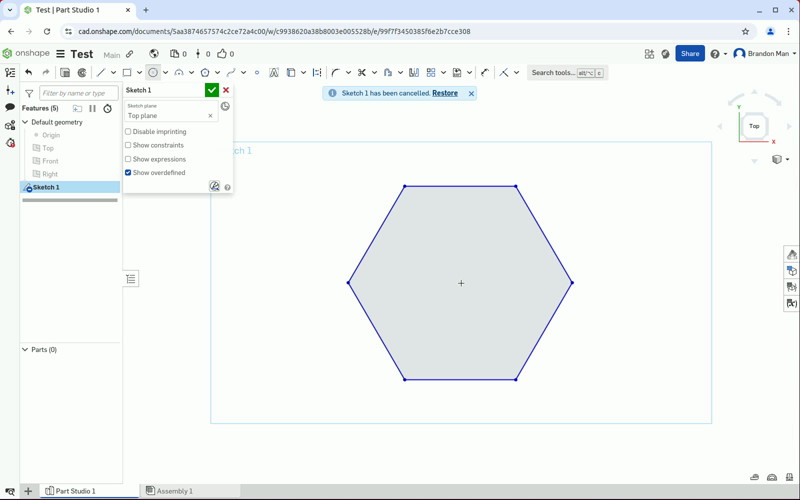
key_up(shift)
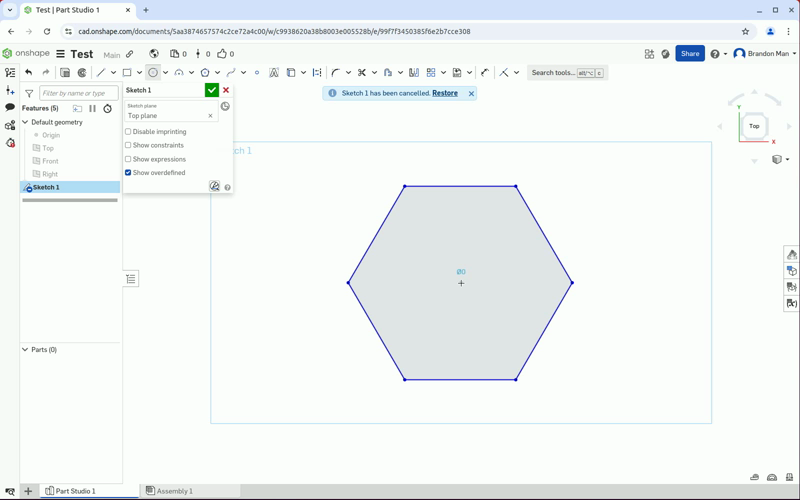
mouse_move(548, 282)
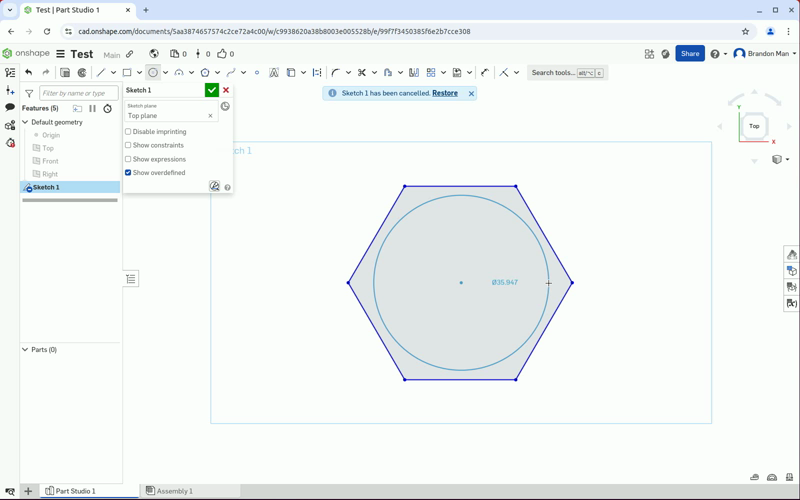
click(548, 282)
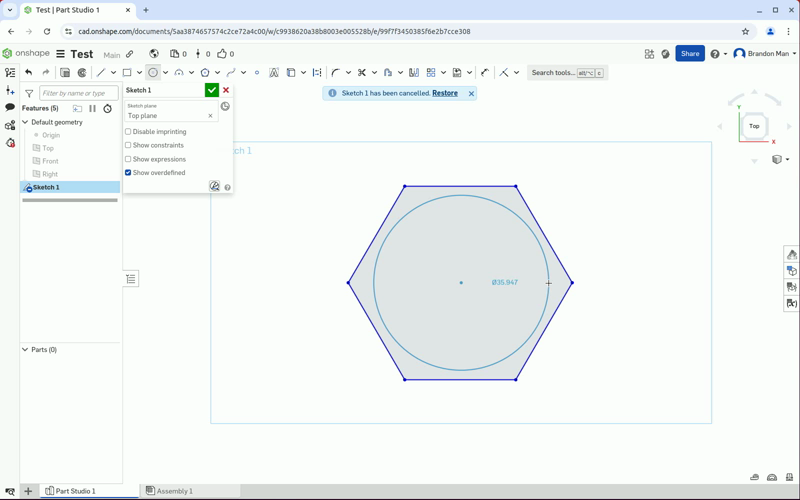
key(esc)
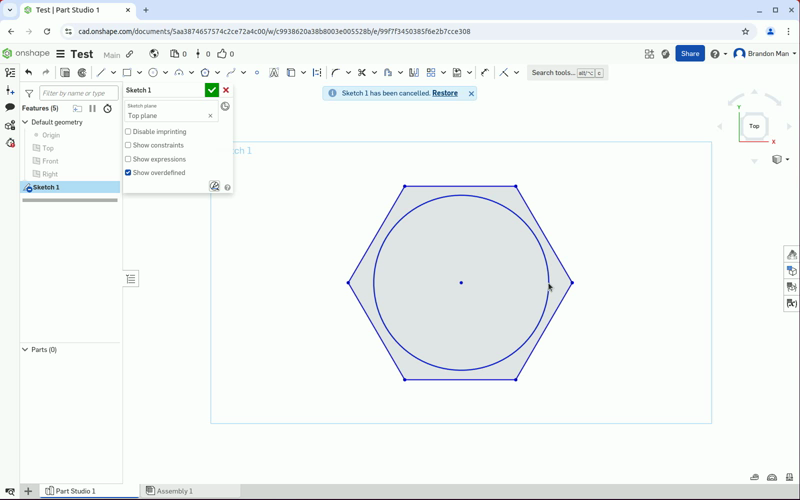
mouse_move(360, 276)
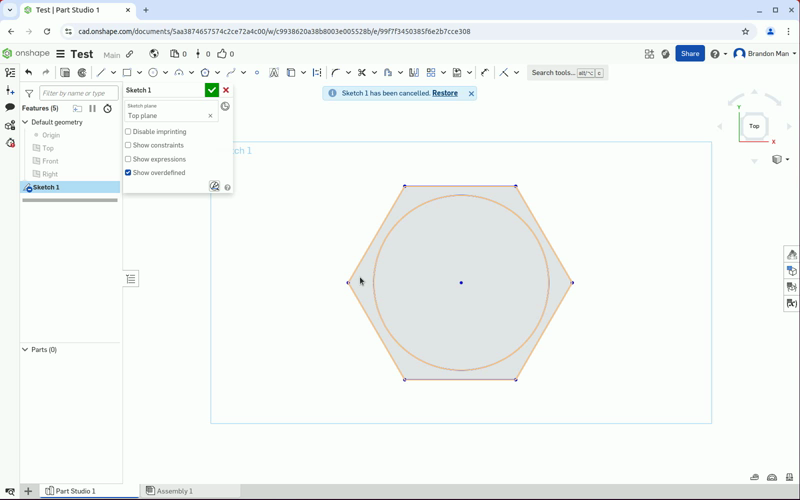
click(360, 276)
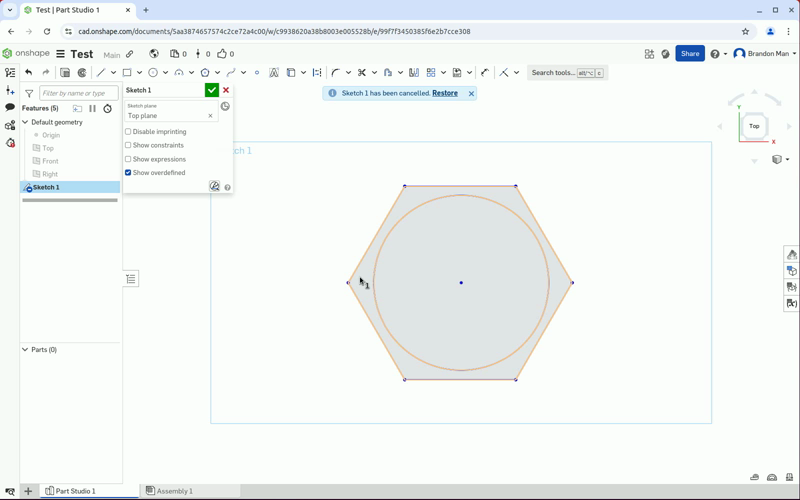
mouse_move(73, 352)
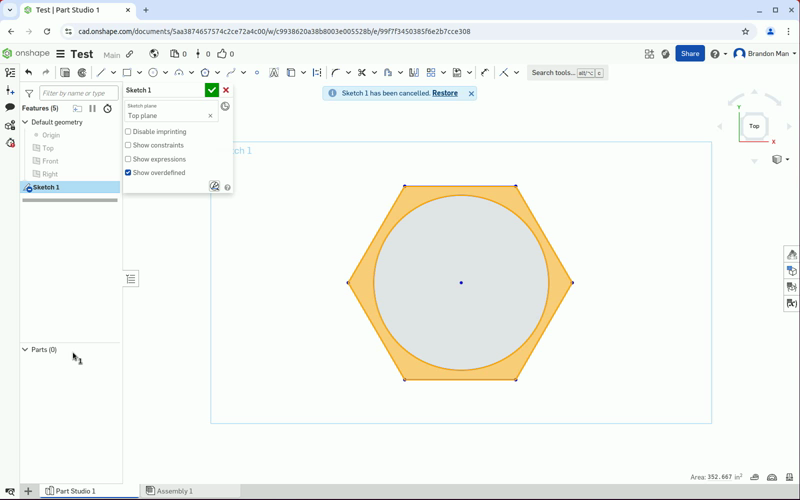
key(shift+y)
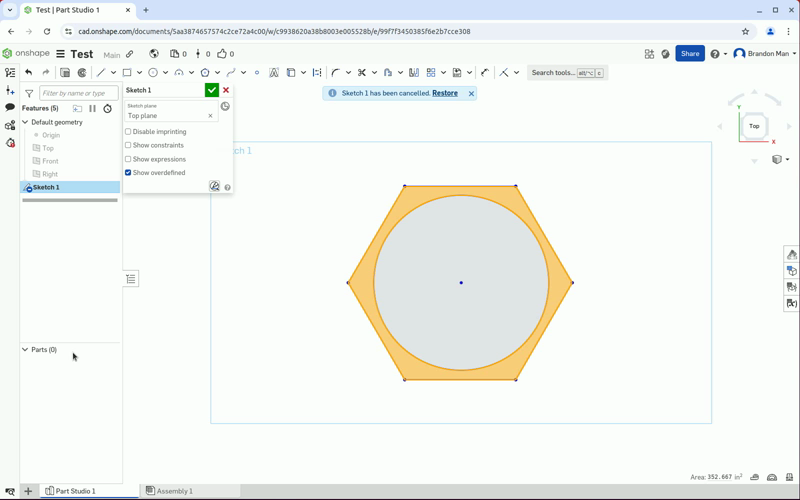
key(shift+e)
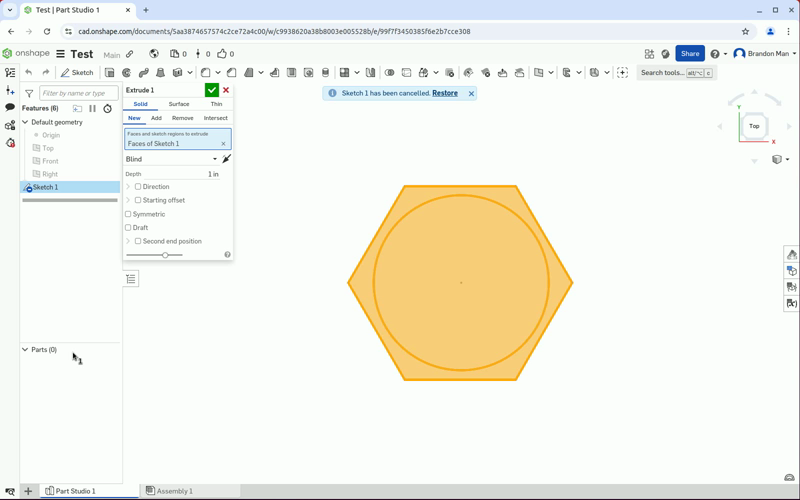
mouse_move(143, 106)
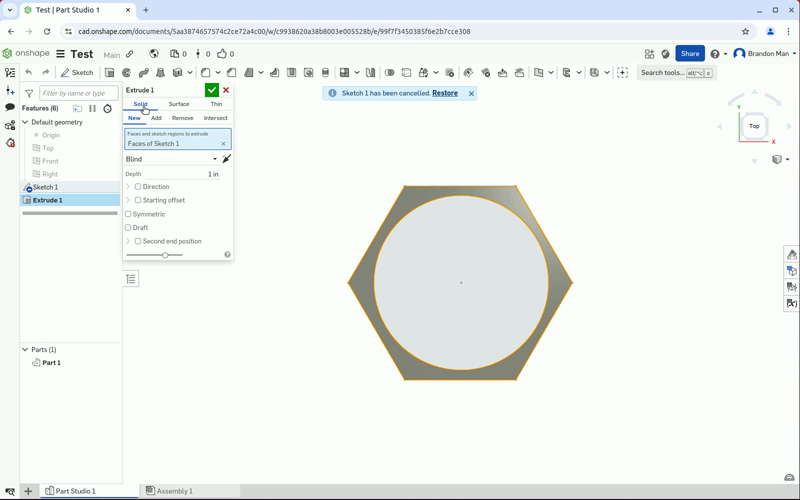
click(143, 106)
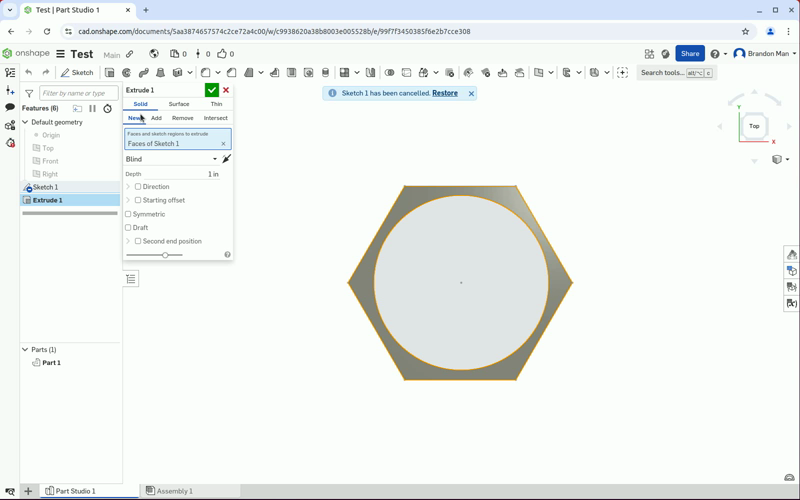
mouse_move(137, 120)
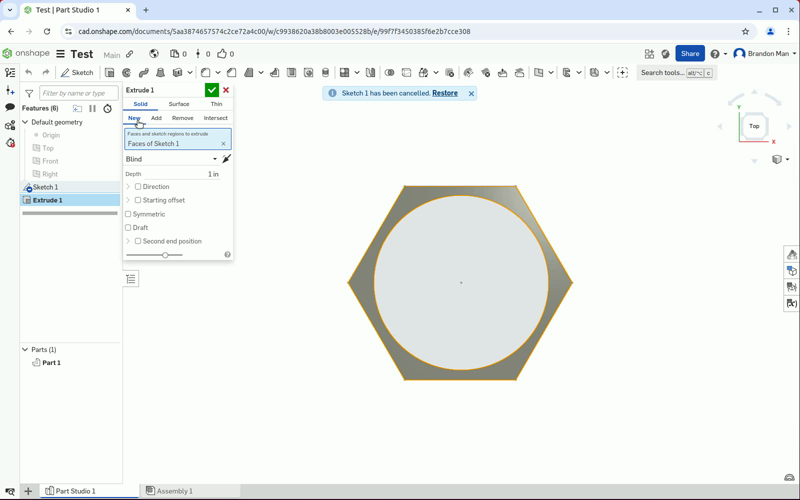
click(137, 120)
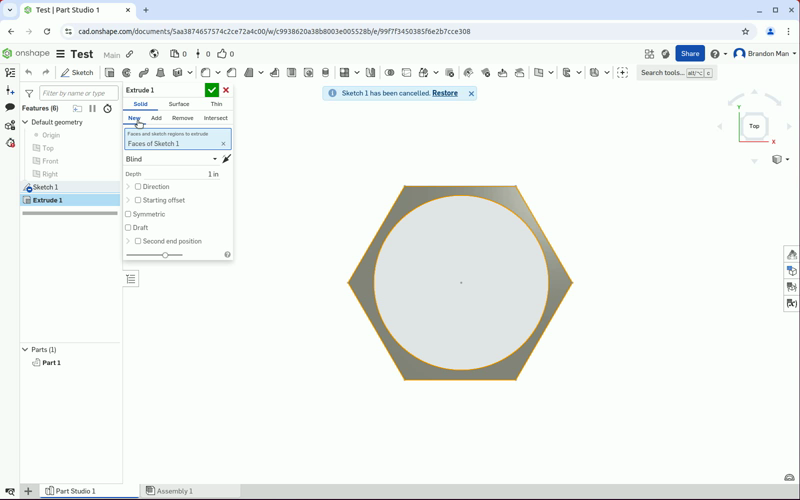
key(tab, 4)
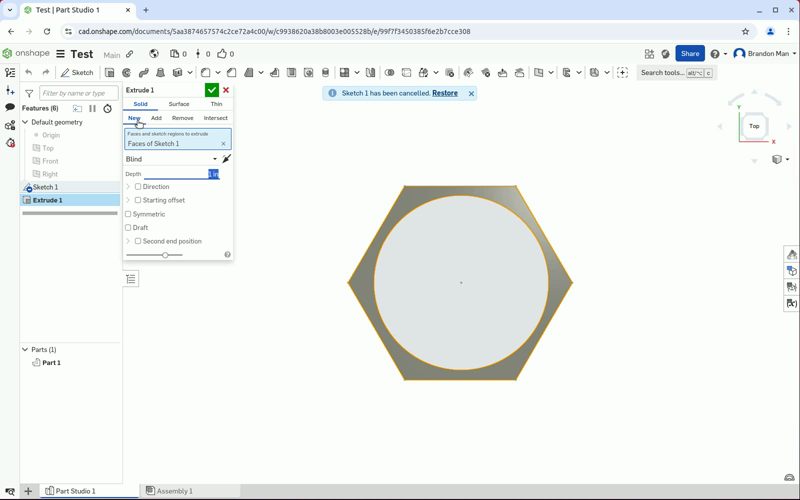
text(8.906)
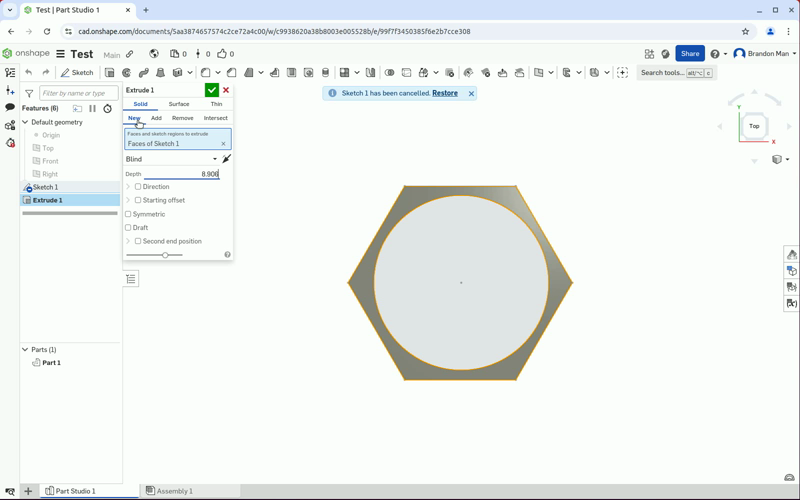
key(enter)
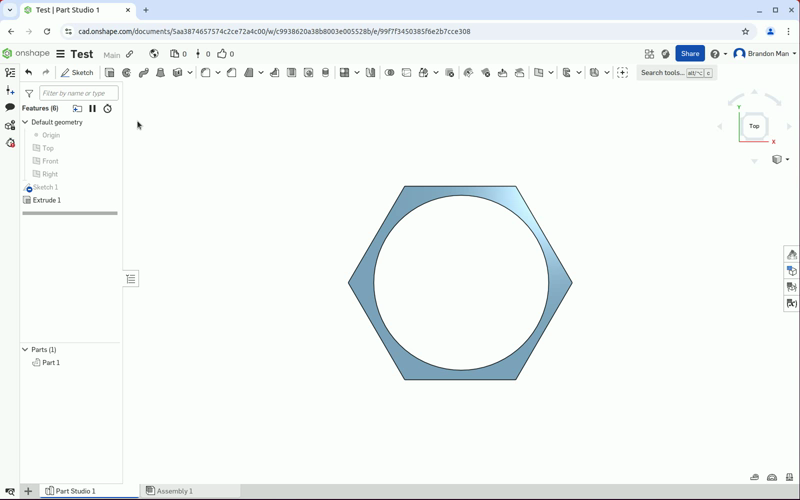
key(shift+h)
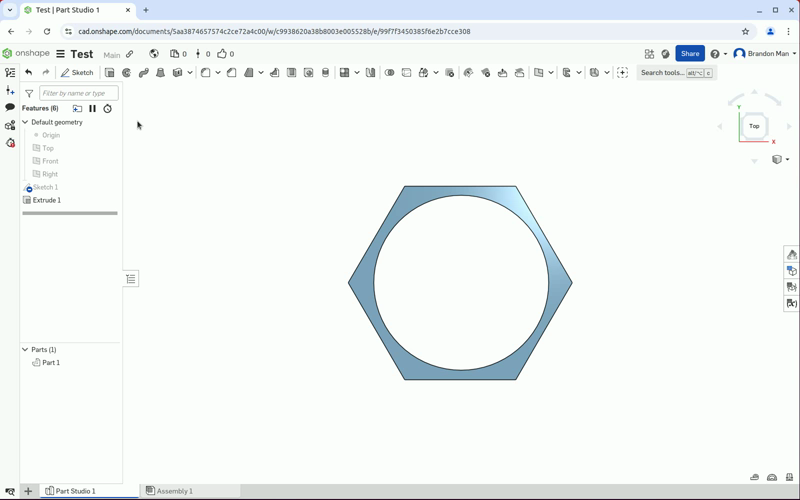
key(shift+h)
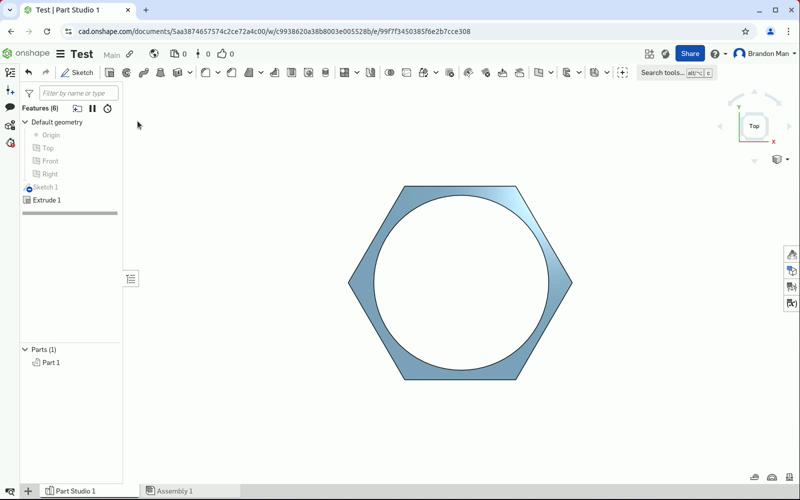
mouse_move(73, 189)
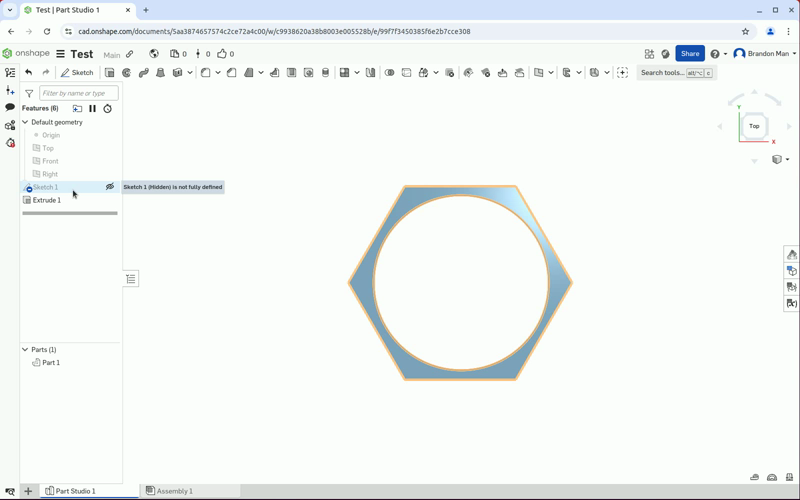
click(73, 189)
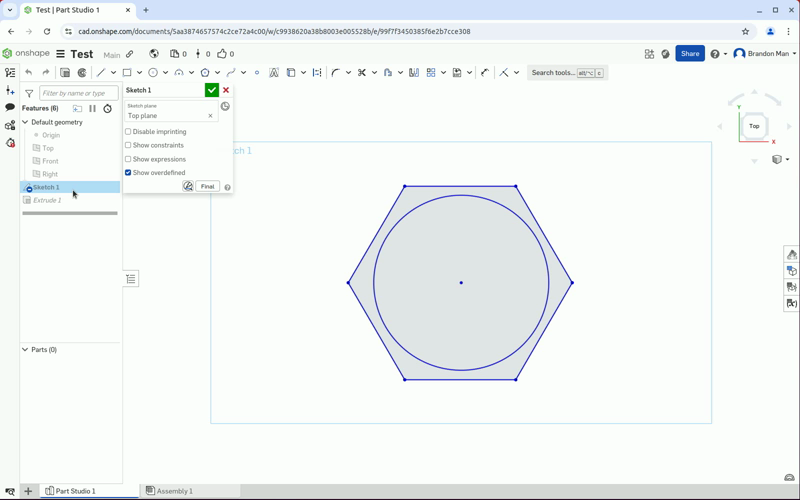
mouse_move(229, 92)
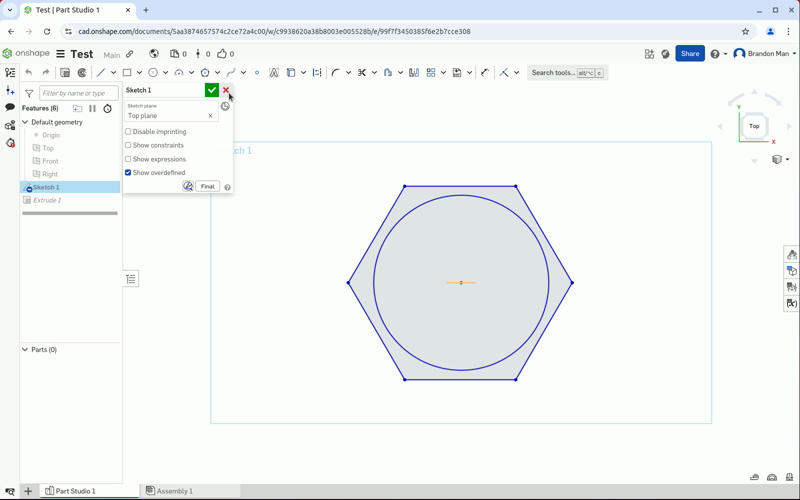
click(229, 92)
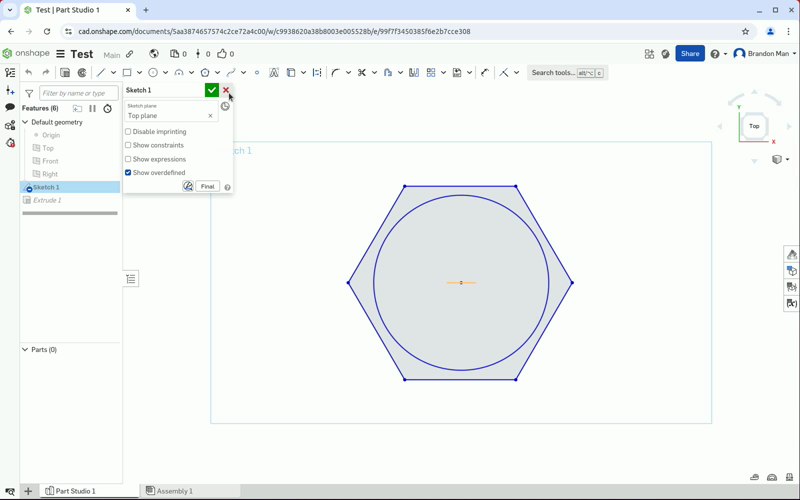
key(shift+s)
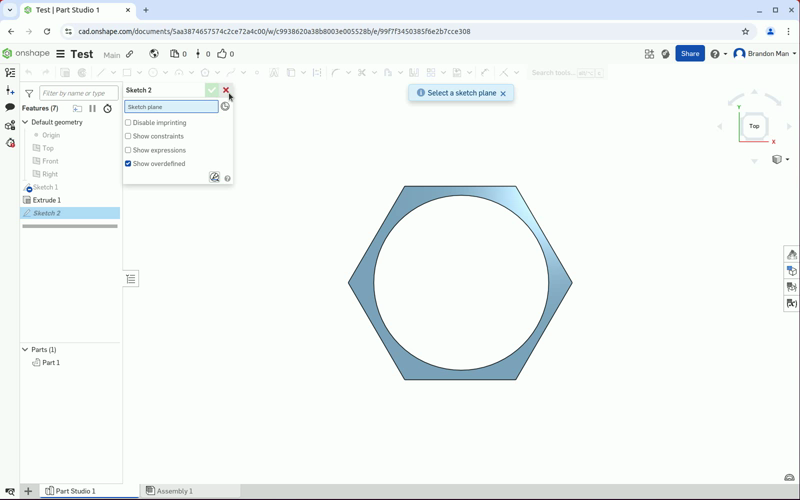
mouse_move(73, 150)
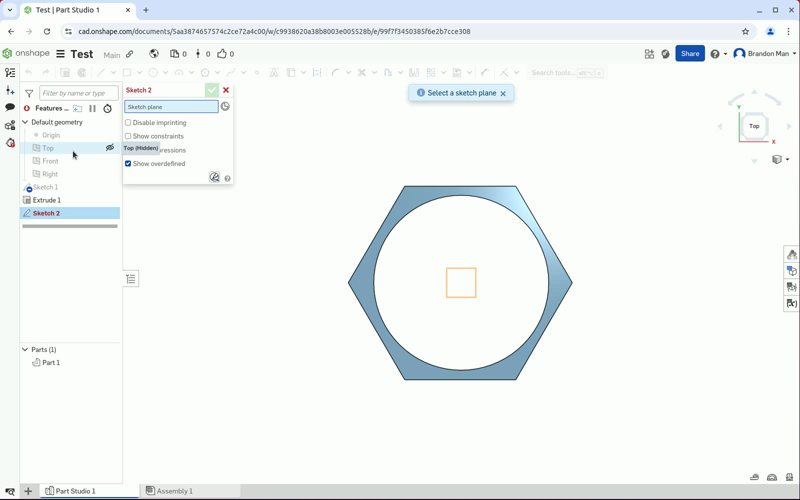
click(73, 150)
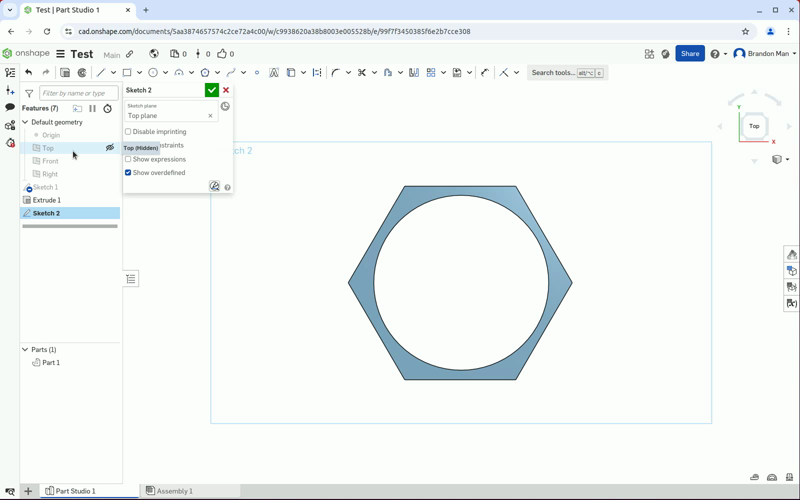
mouse_move(73, 352)
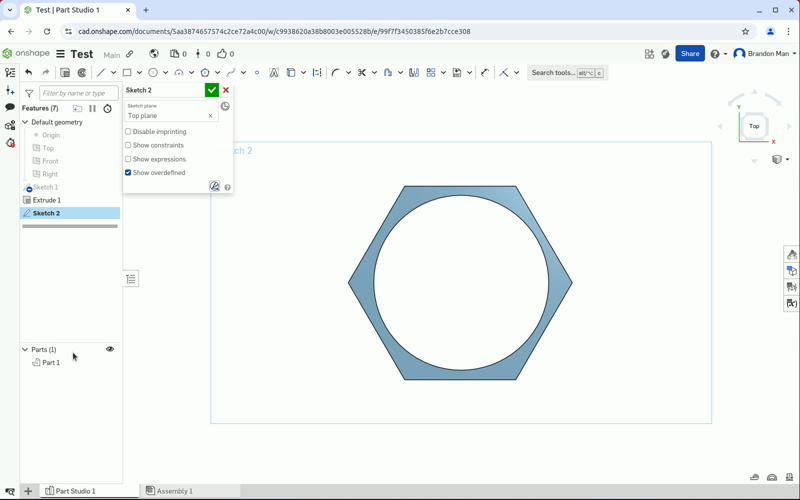
key(y)
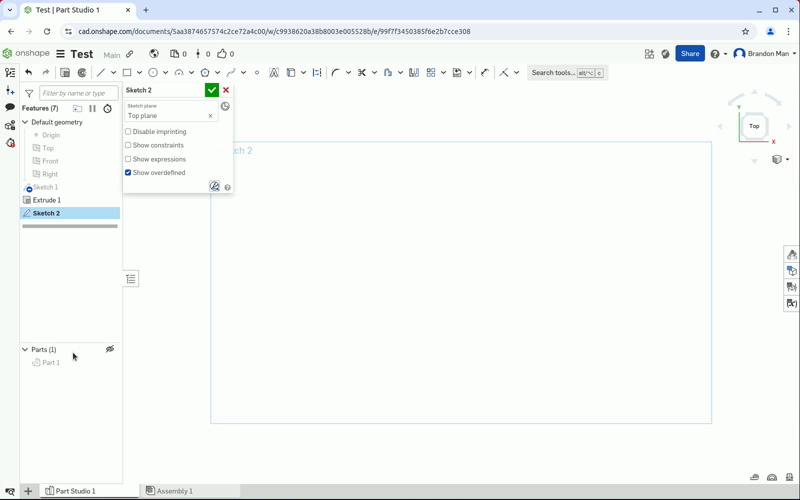
key(c)
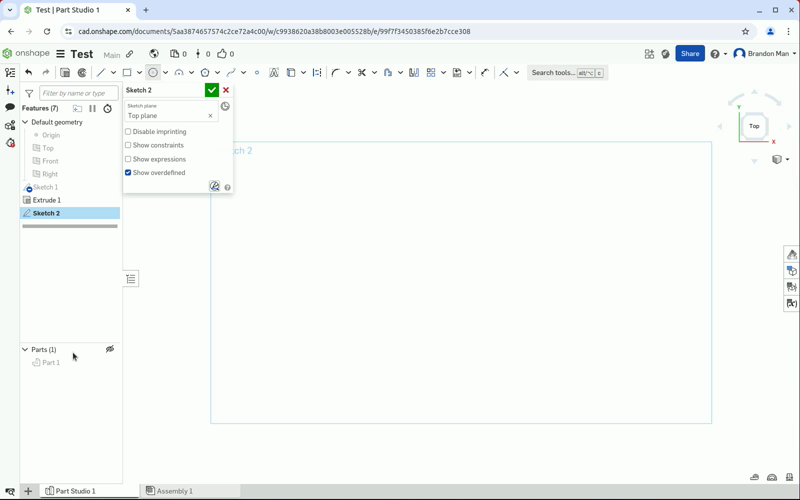
key_down(shift)
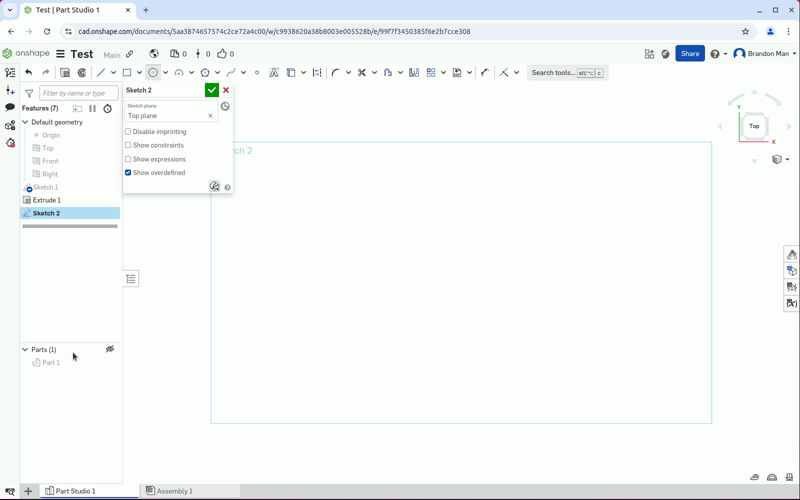
mouse_move(461, 282)
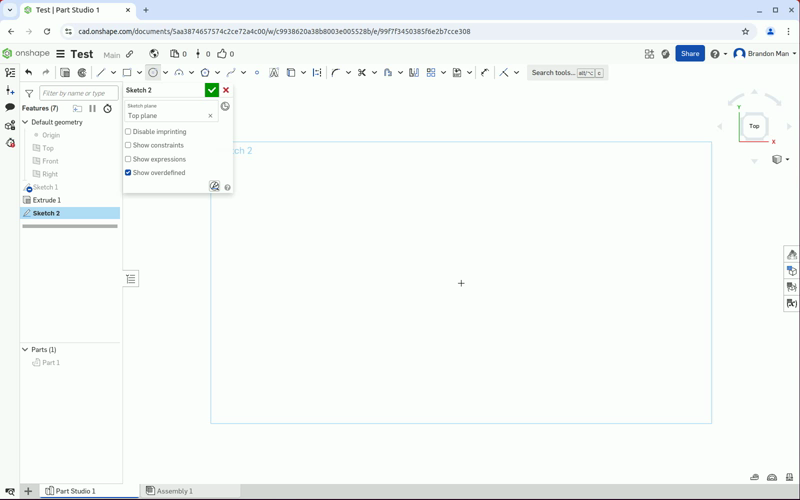
click(461, 282)
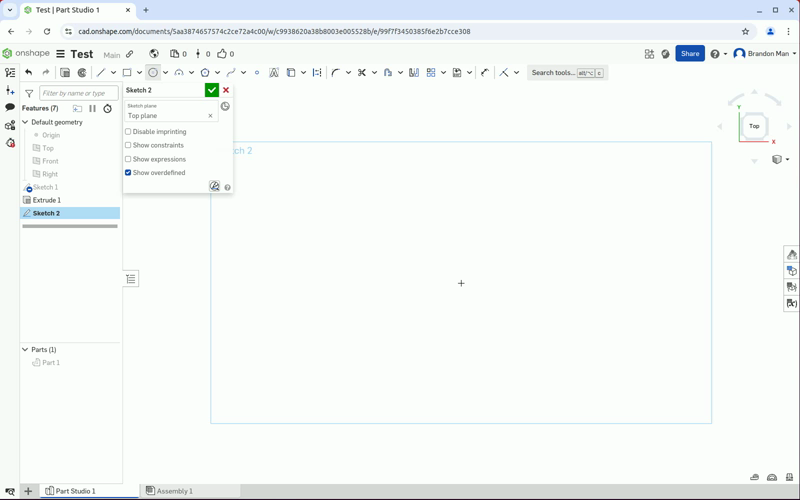
key_up(shift)
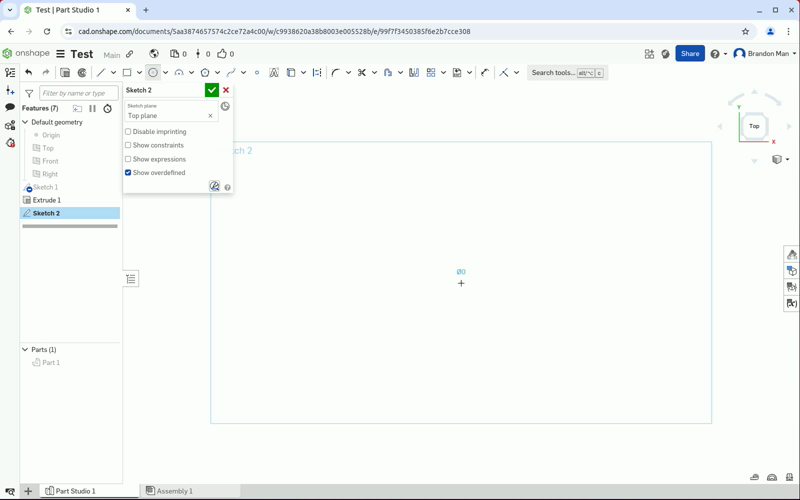
mouse_move(549, 282)
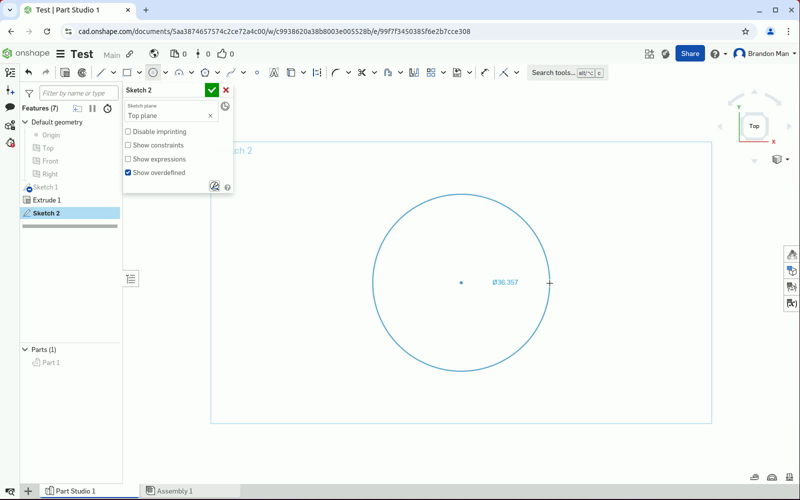
click(549, 282)
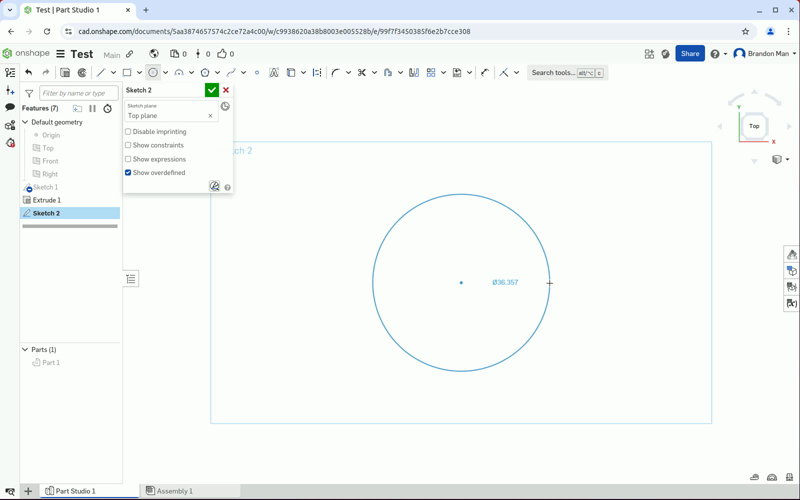
key(esc)
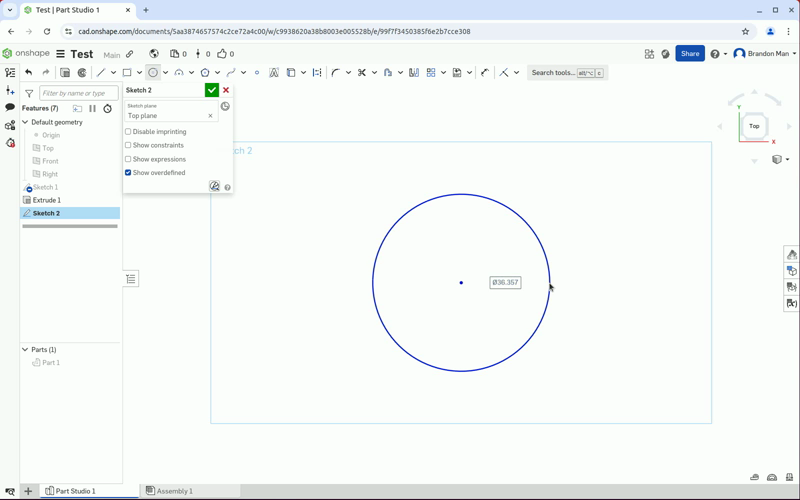
mouse_move(478, 247)
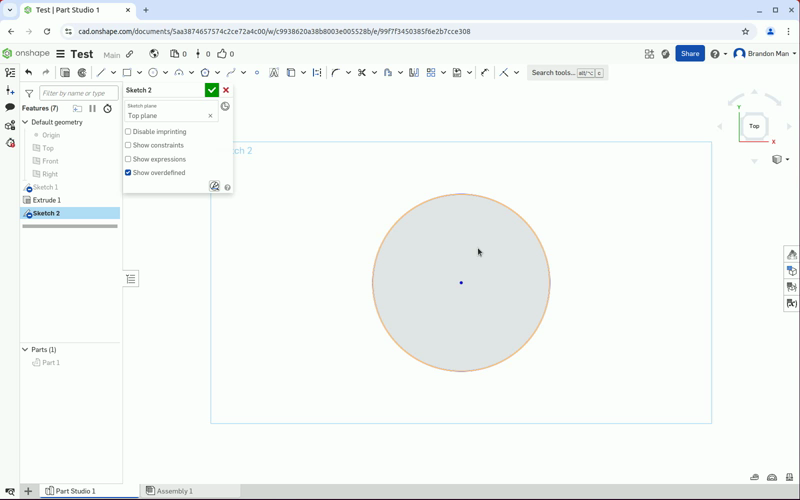
click(478, 247)
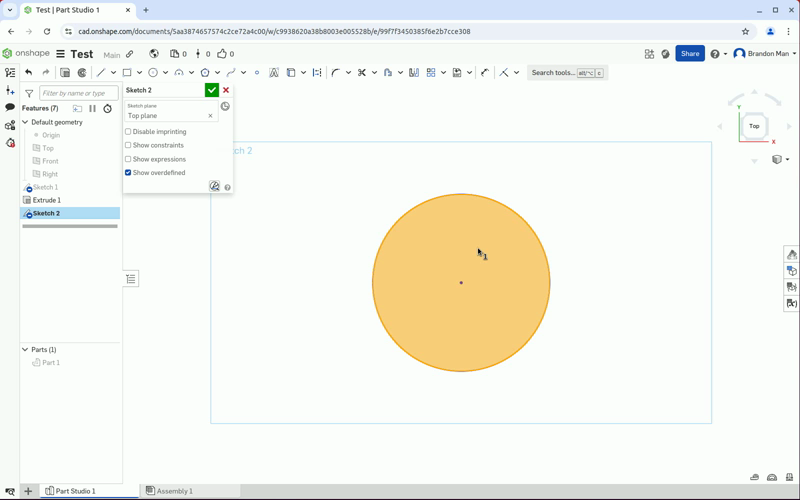
mouse_move(73, 352)
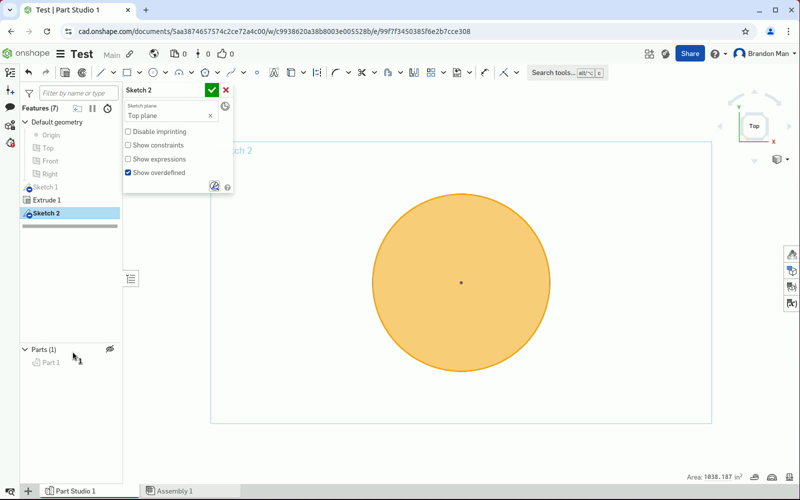
key(shift+y)
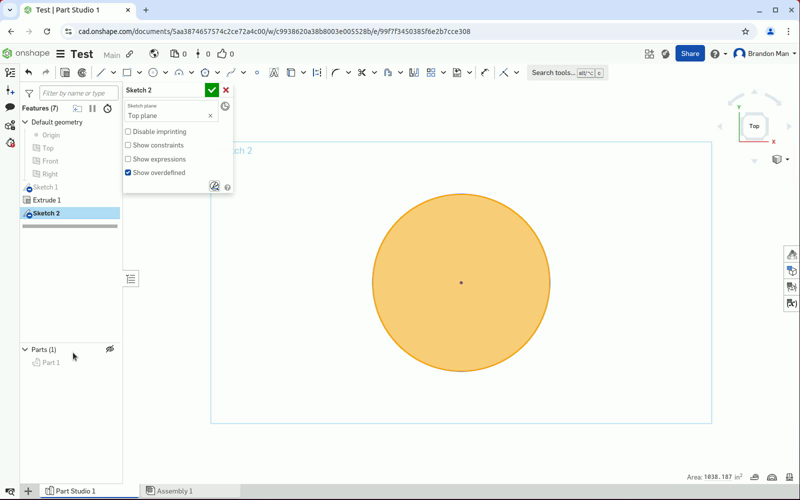
key(shift+e)
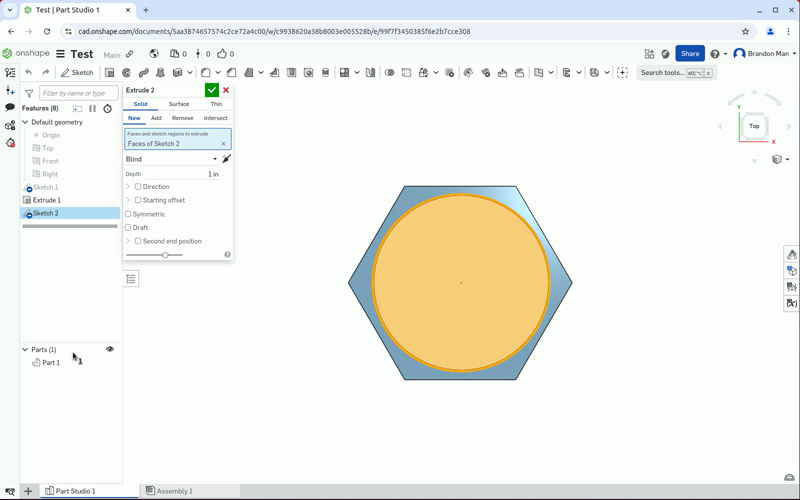
mouse_move(143, 106)
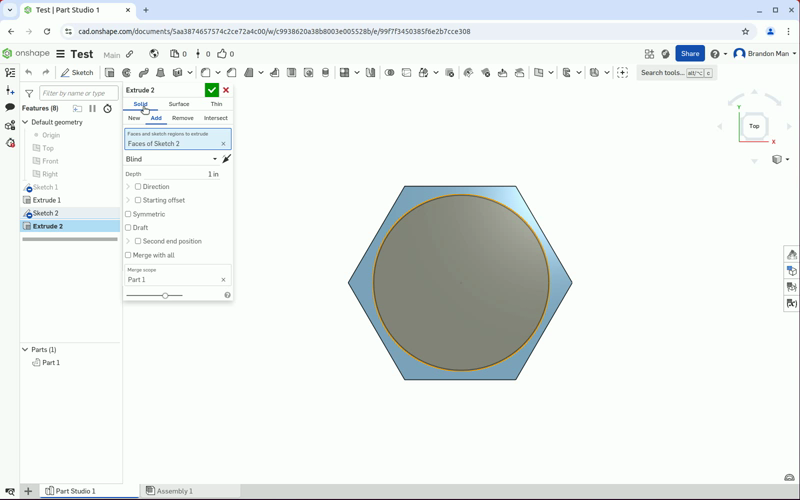
click(143, 106)
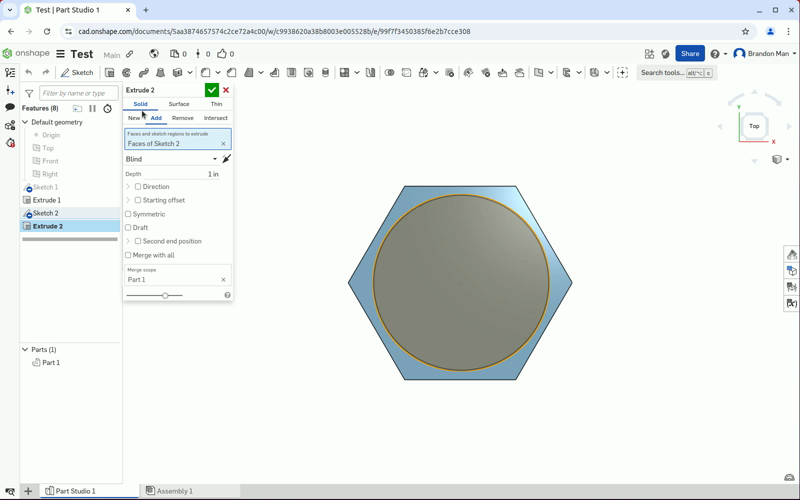
mouse_move(137, 120)
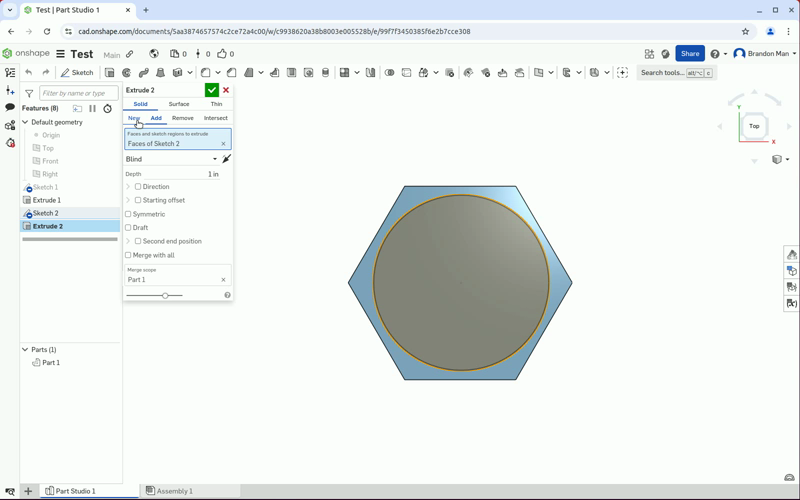
click(137, 120)
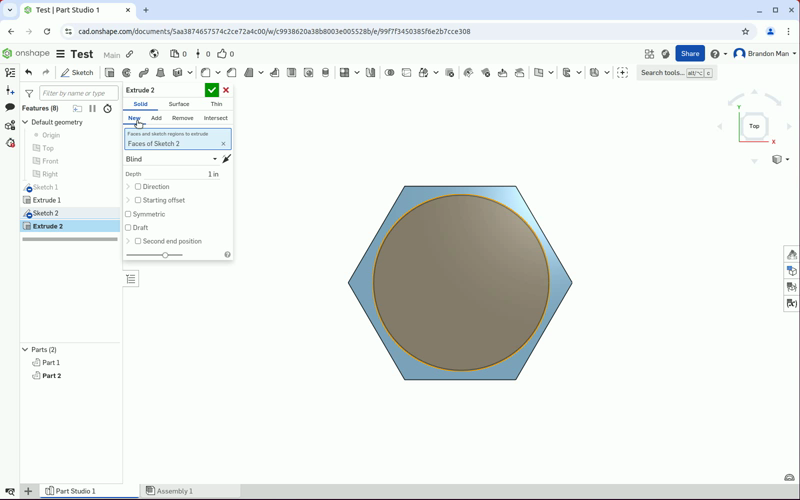
key(tab, 4)
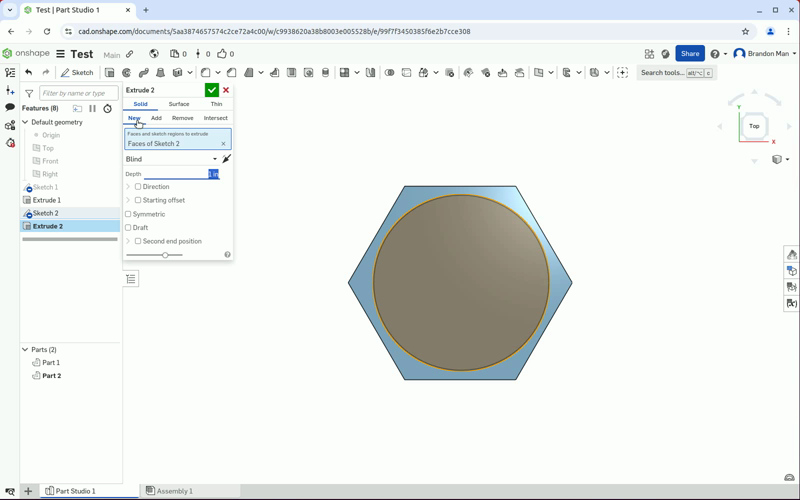
text(8.906)
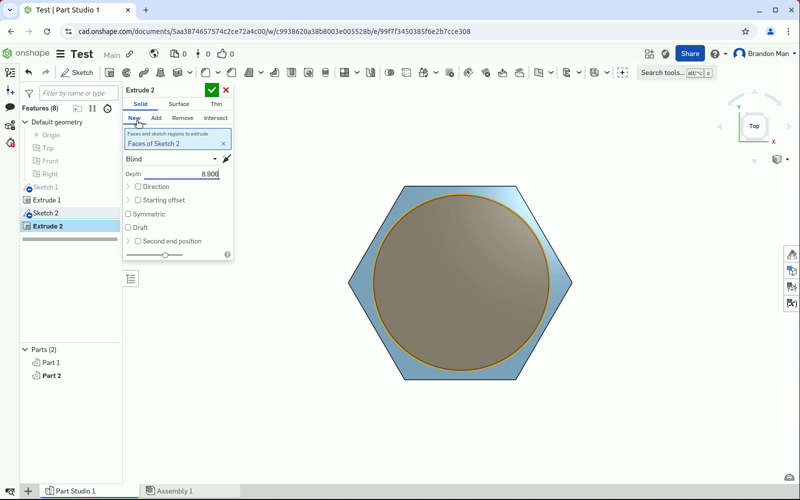
key(enter)
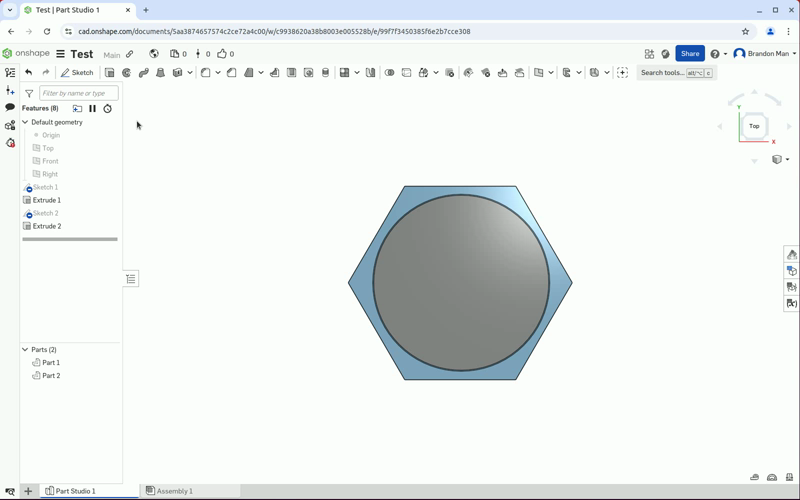
key(shift+h)
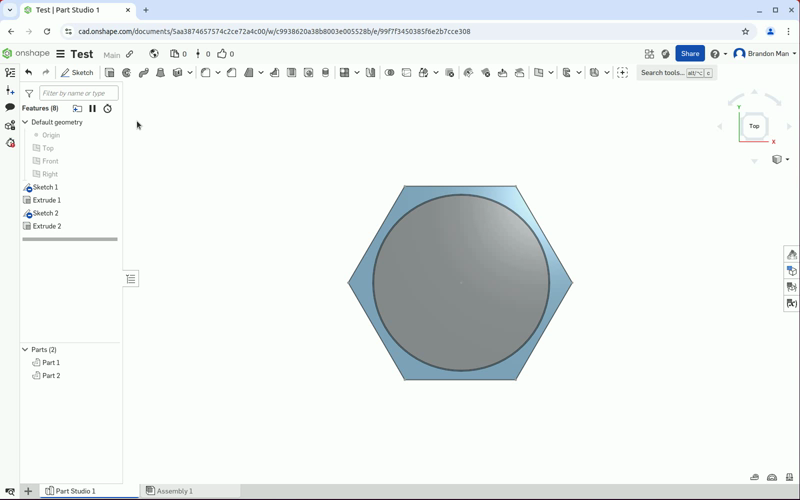
key(shift+h)
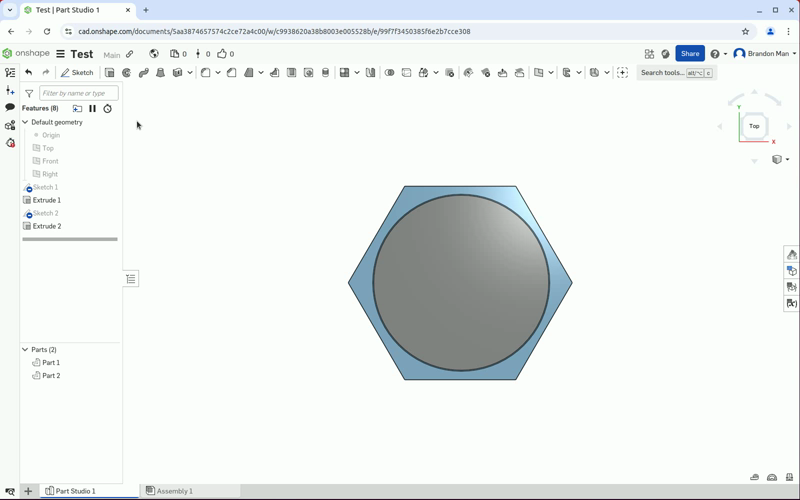
mouse_move(73, 189)
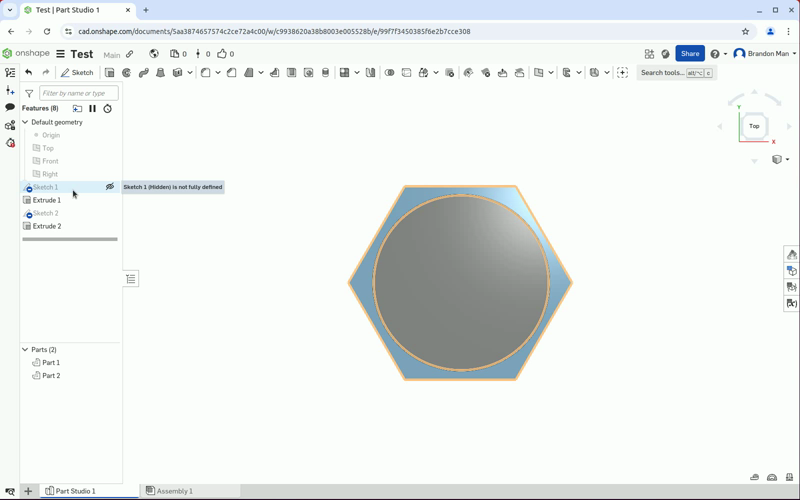
click(73, 189)
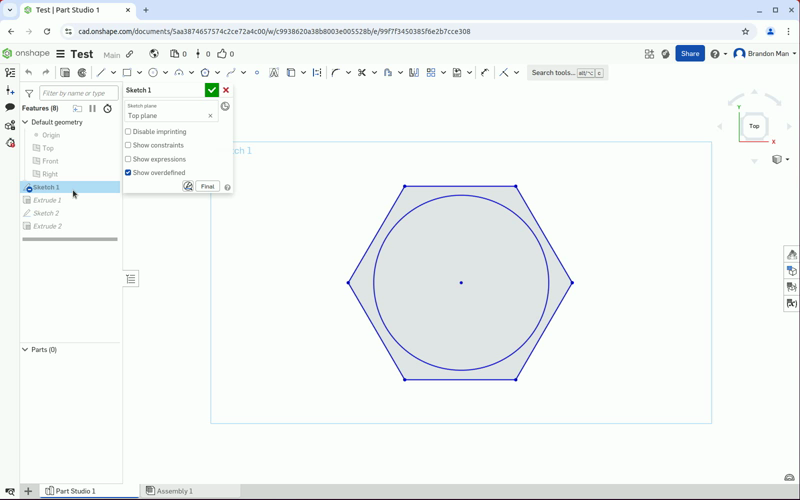
mouse_move(229, 92)
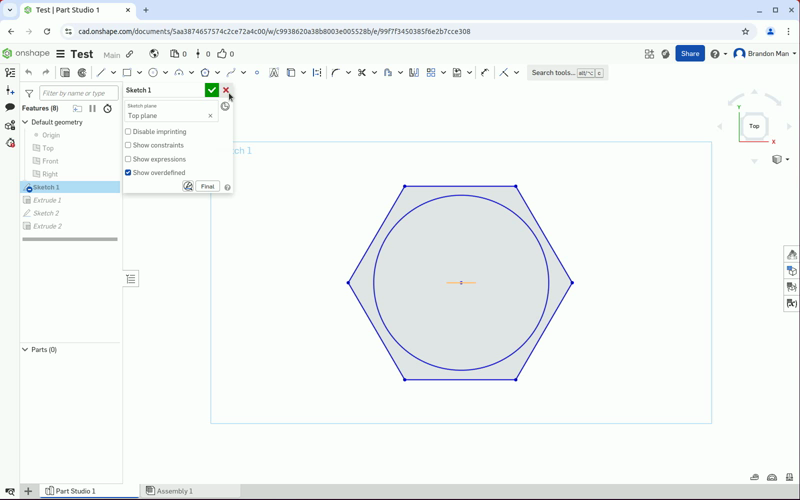
click(229, 92)
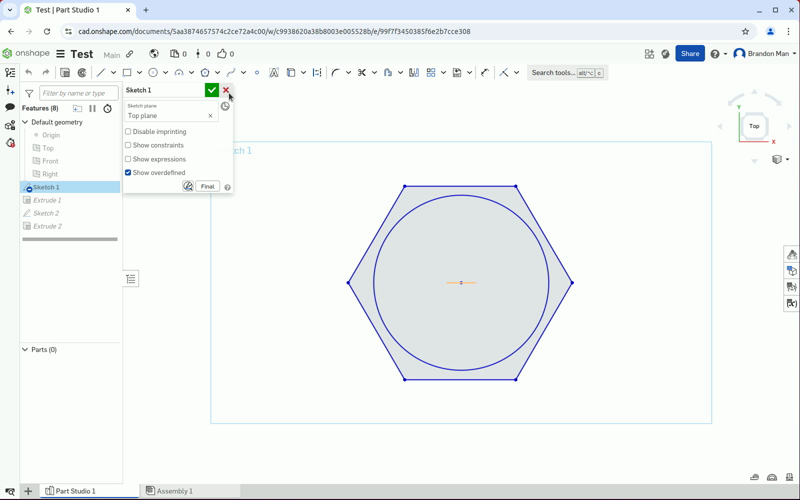
key(shift+s)
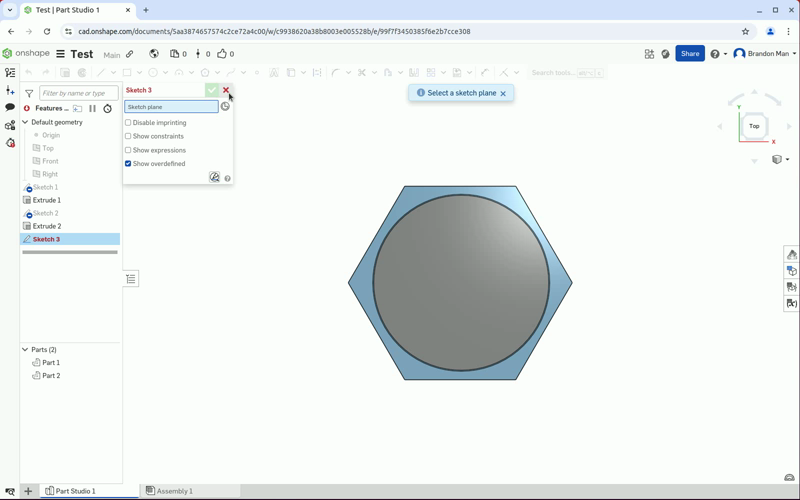
mouse_move(73, 150)
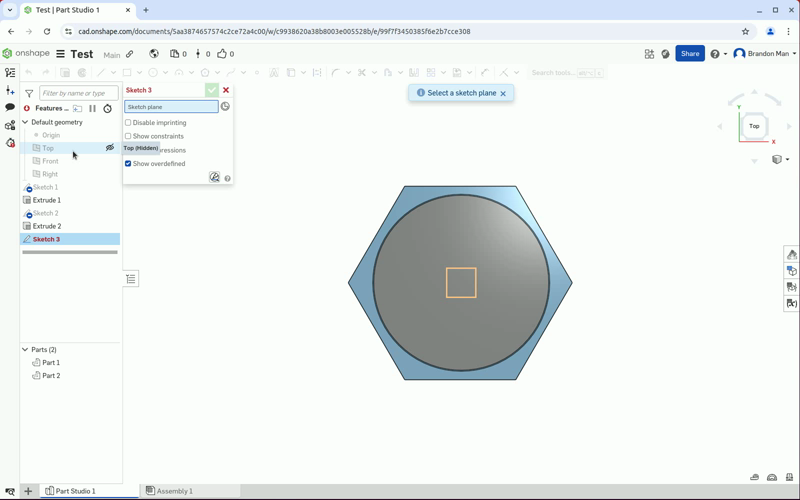
click(73, 150)
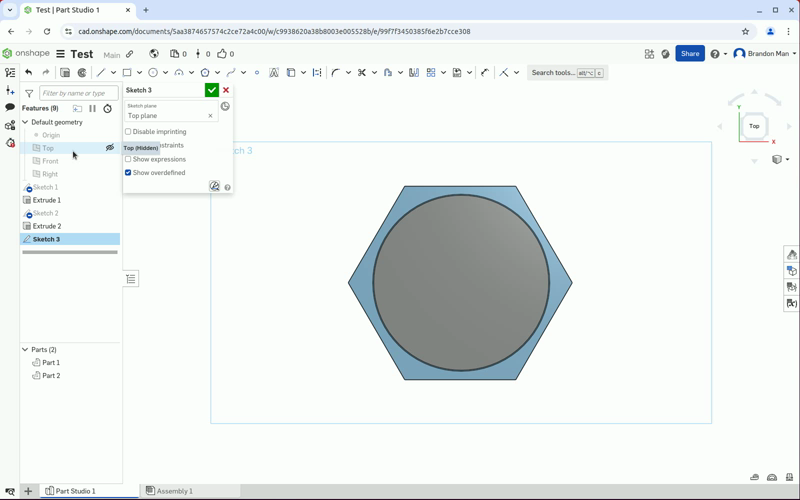
mouse_move(73, 352)
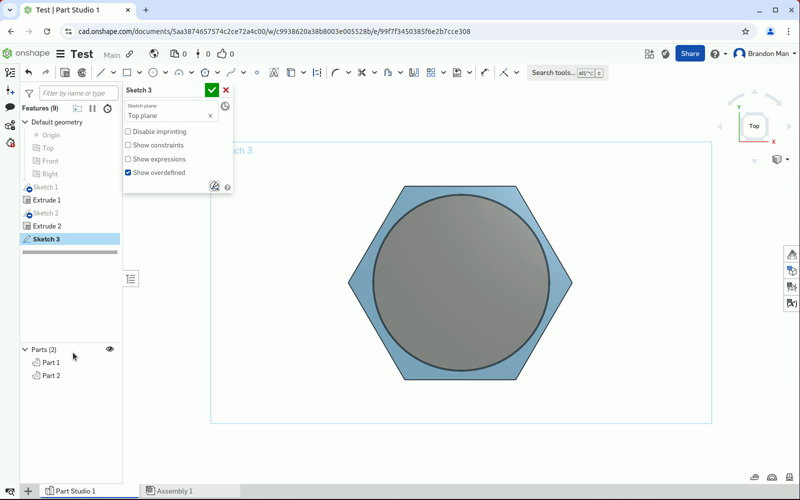
key(y)
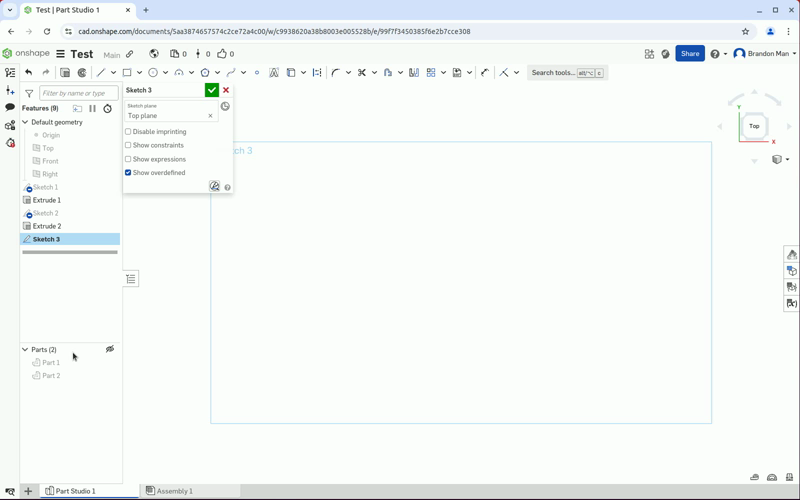
key(c)
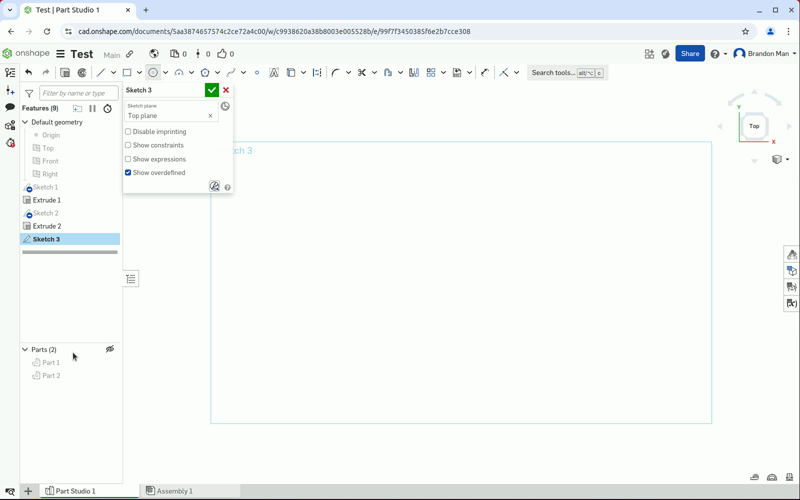
key_down(shift)
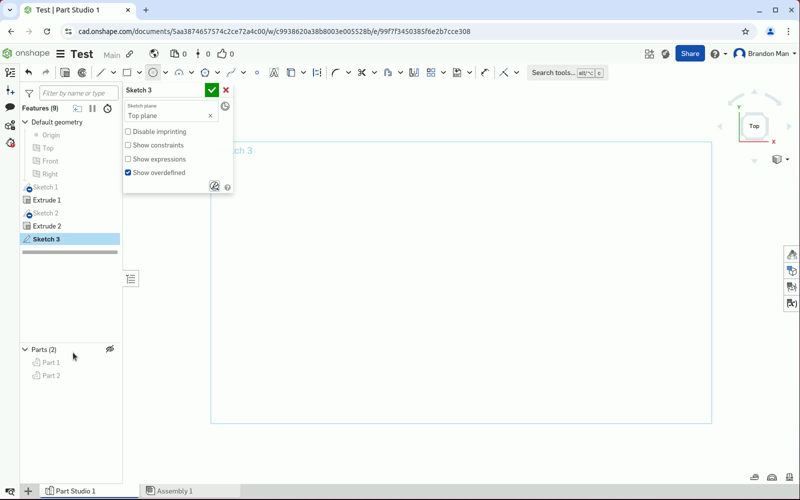
mouse_move(461, 282)
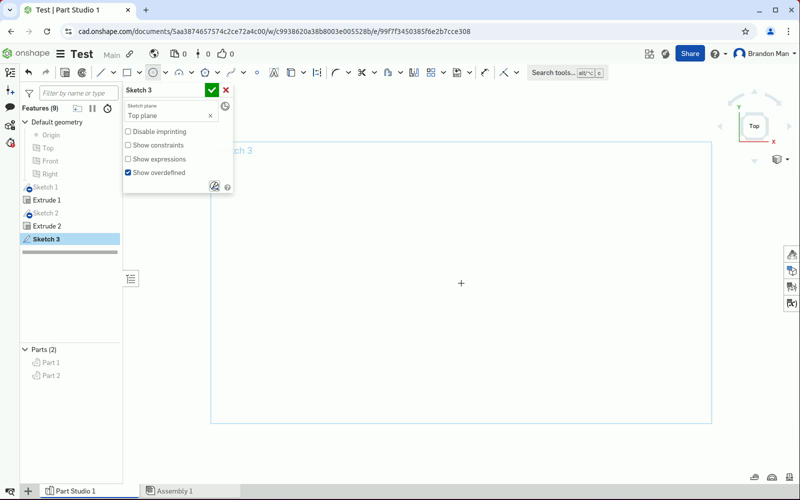
click(461, 282)
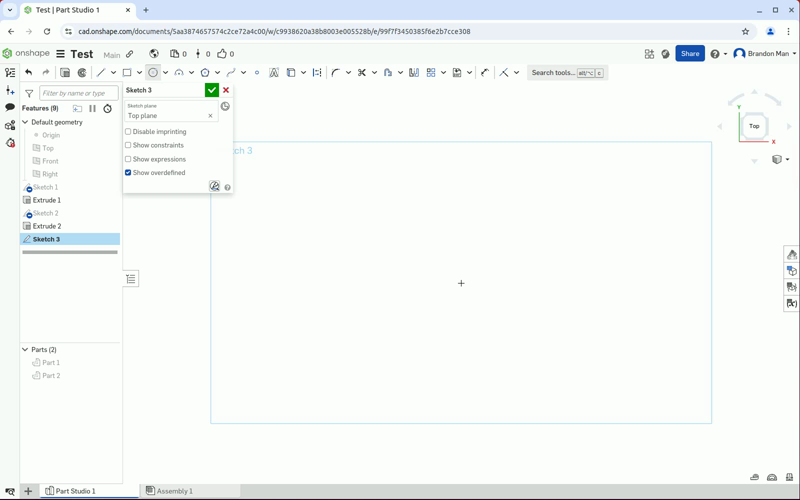
key_up(shift)
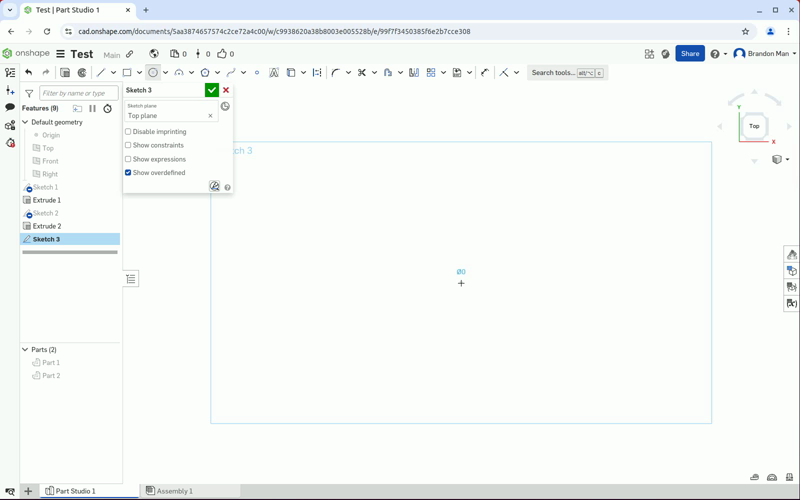
mouse_move(549, 282)
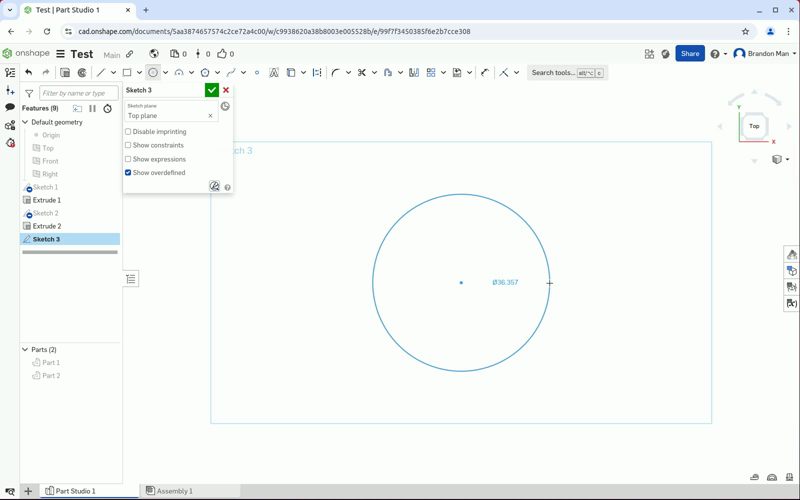
click(549, 282)
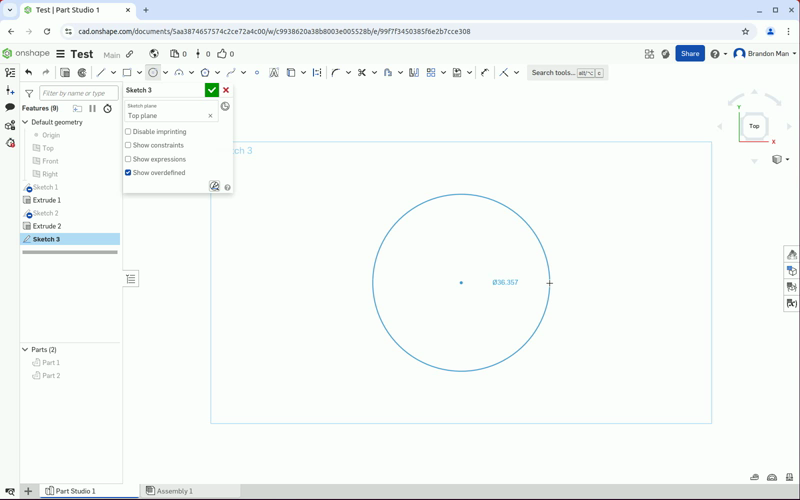
key(esc)
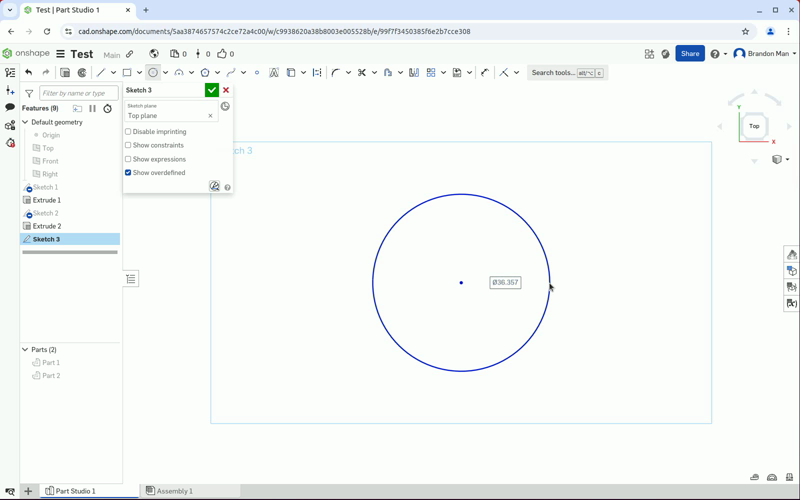
mouse_move(461, 337)
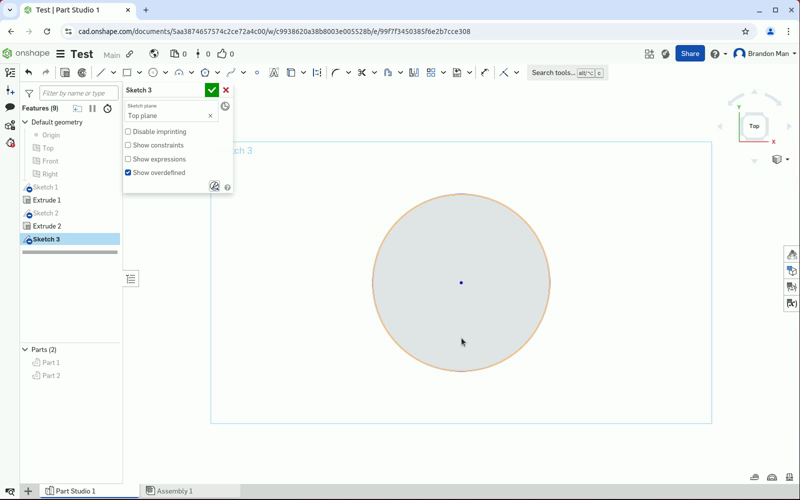
click(461, 337)
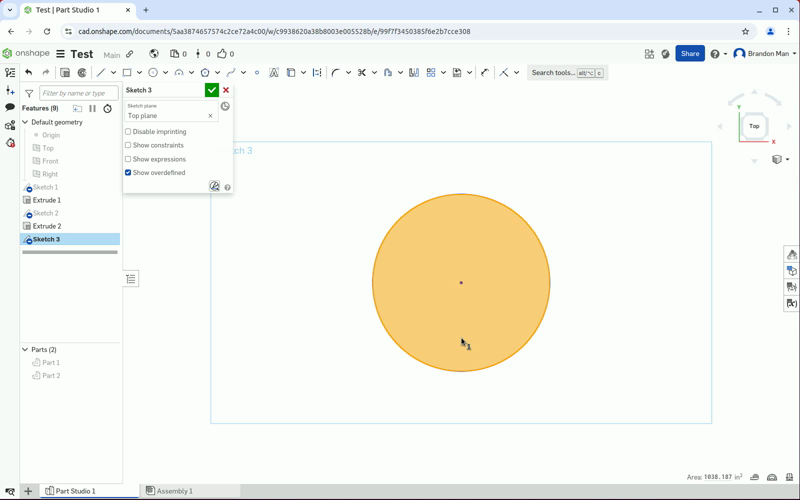
mouse_move(73, 352)
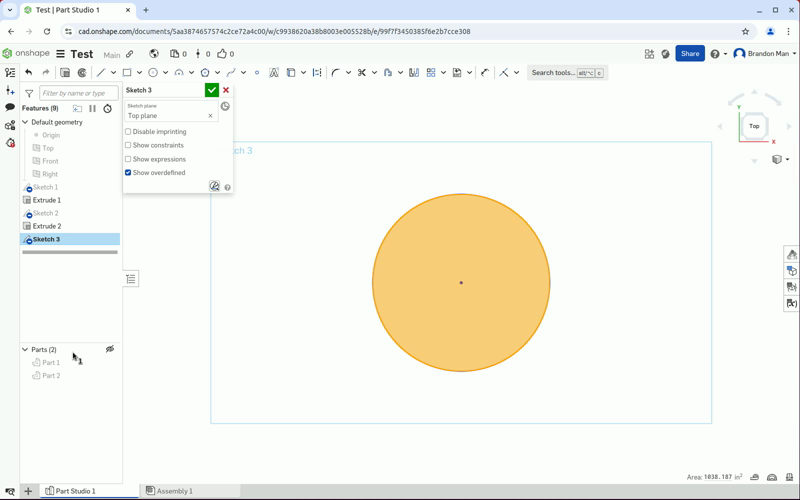
key(shift+y)
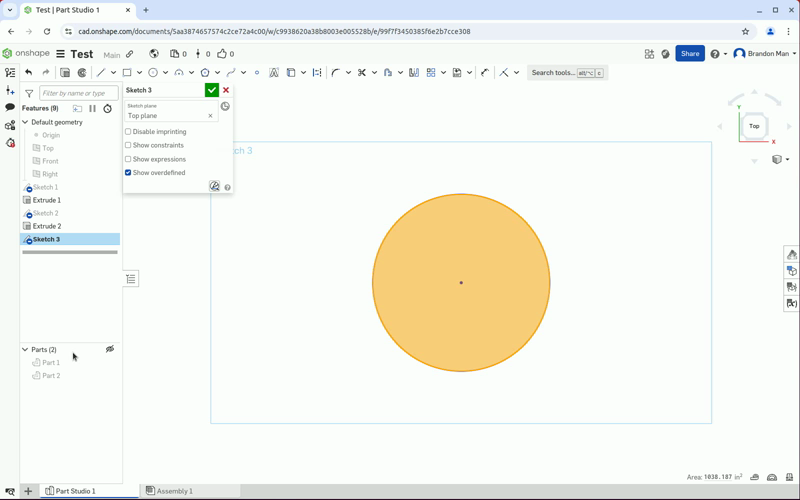
key(shift+e)
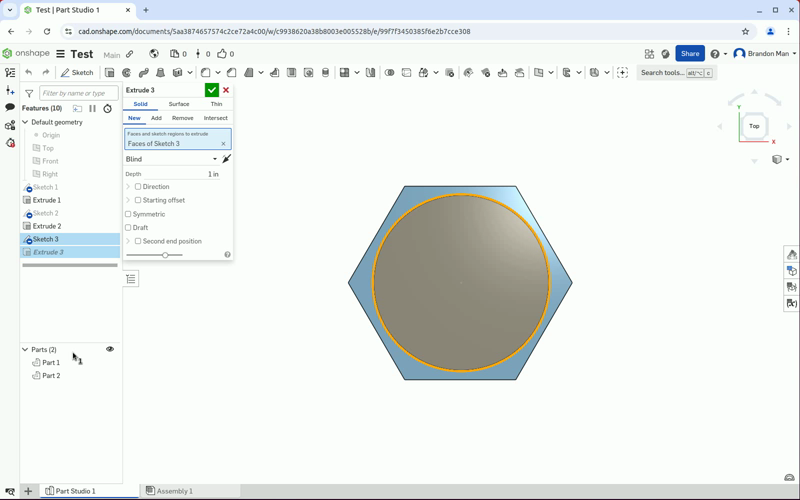
mouse_move(143, 106)
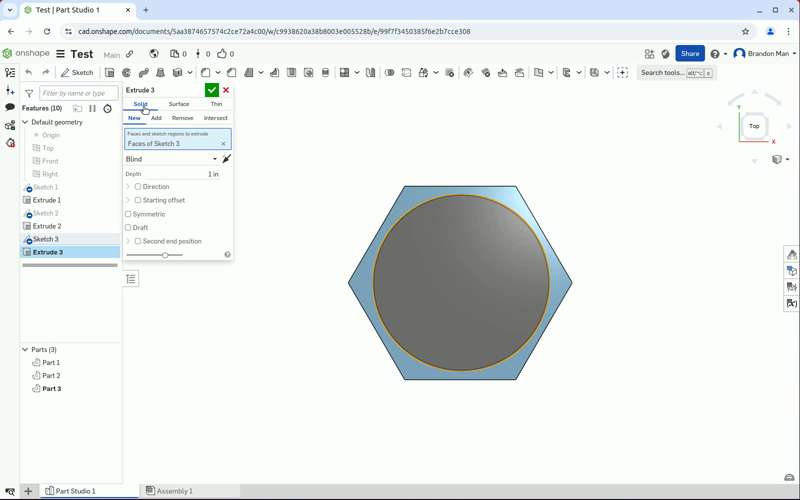
click(143, 106)
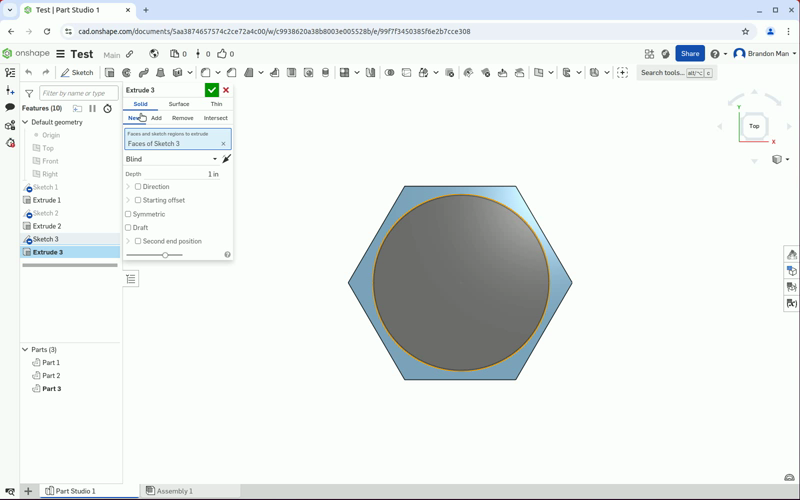
mouse_move(137, 120)
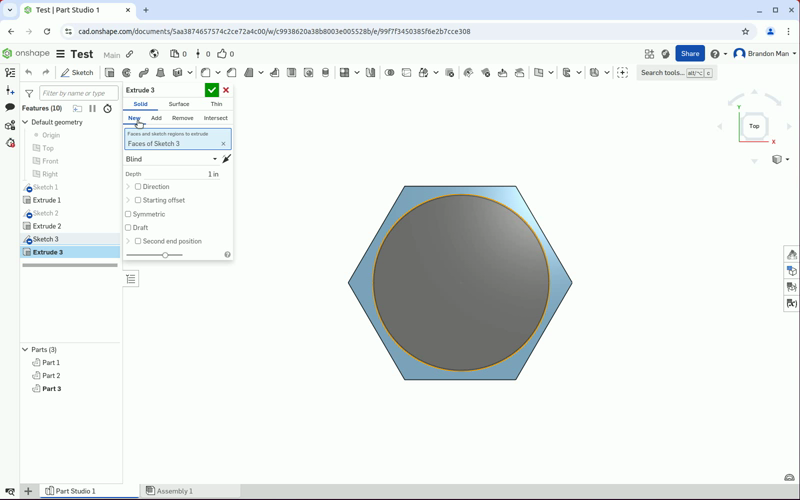
click(137, 120)
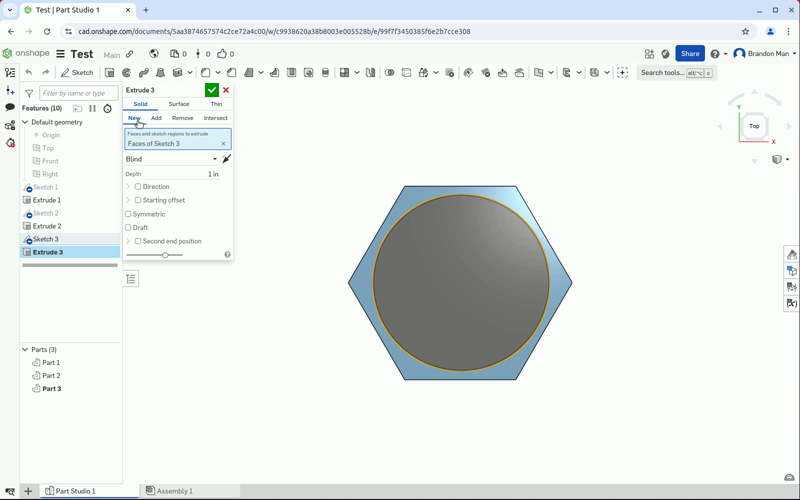
key(tab, 4)
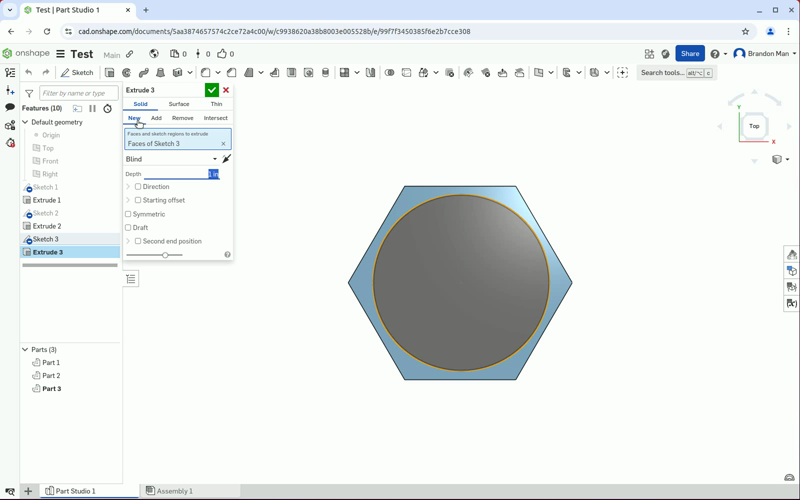
text(-3.611)
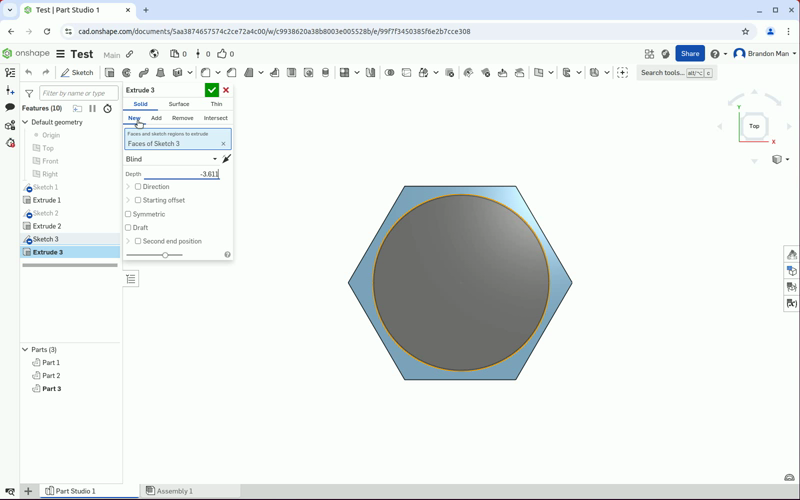
key(enter)
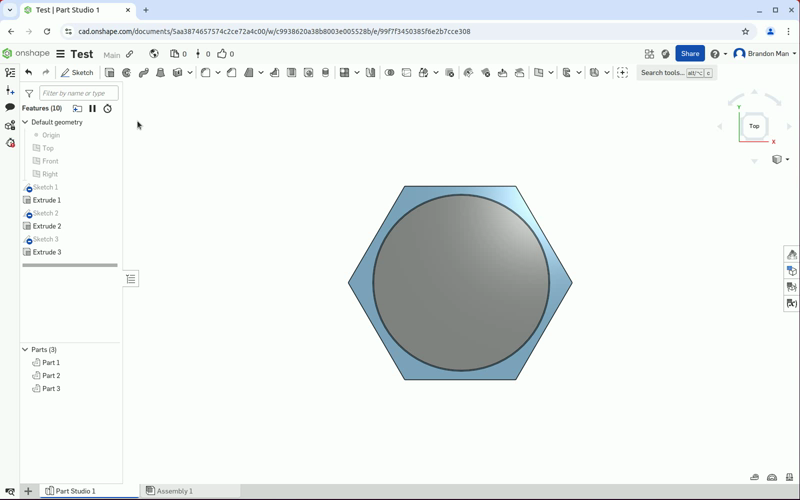
key(shift+h)
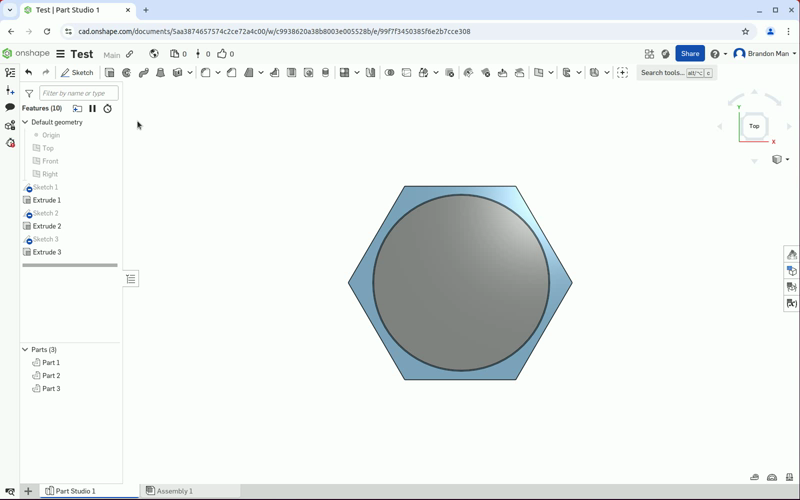
key(shift+h)
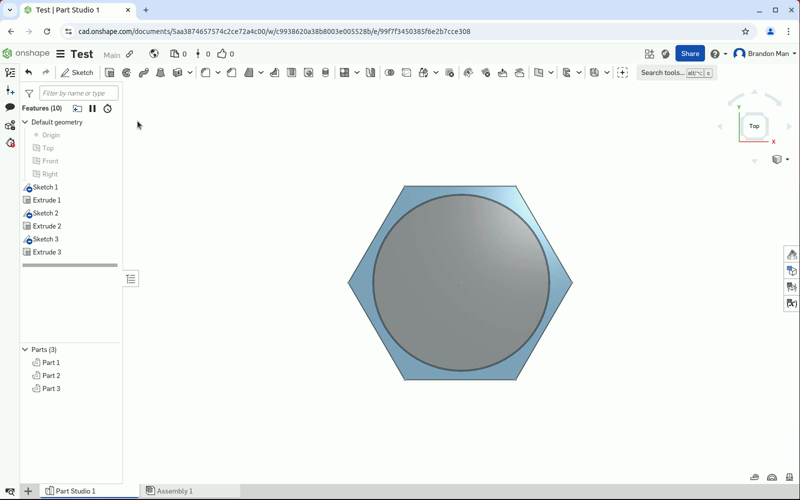
key(shift+7)
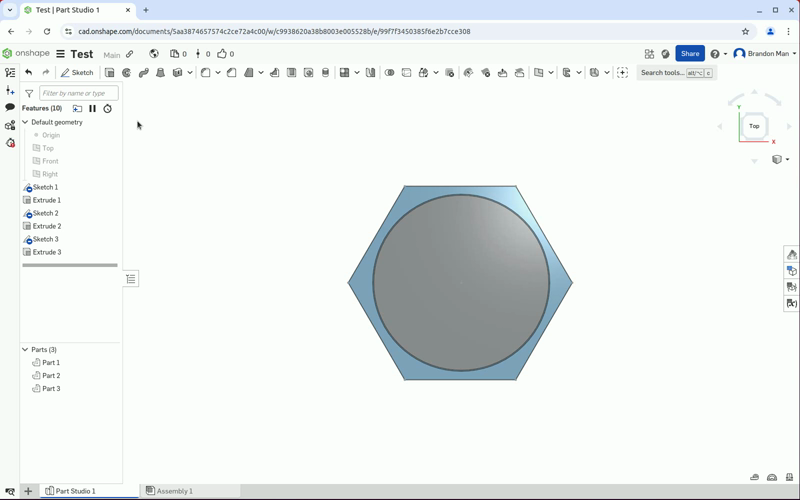
key(up, 3)
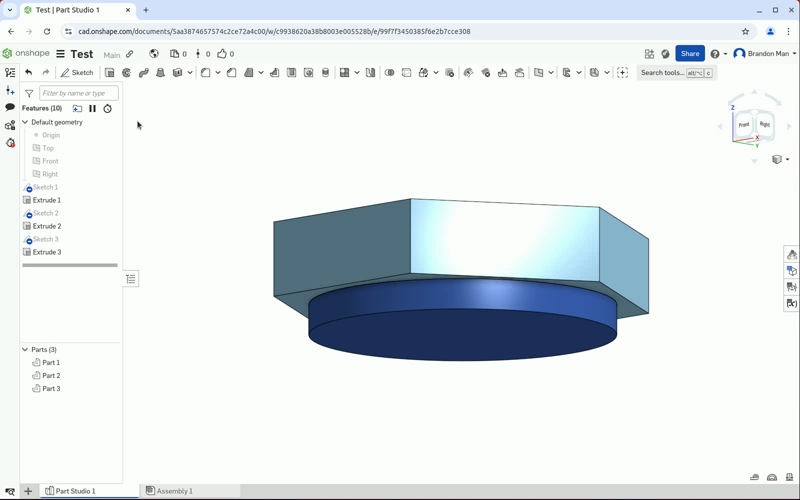
key(left, 3)
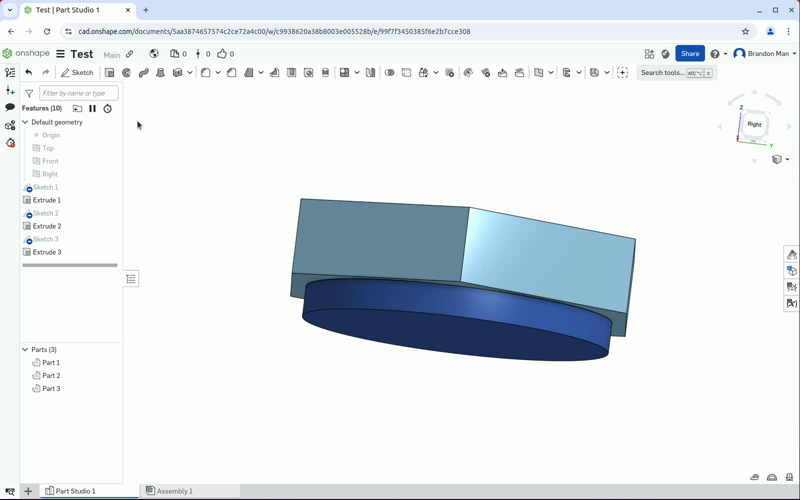
key(right, 3)
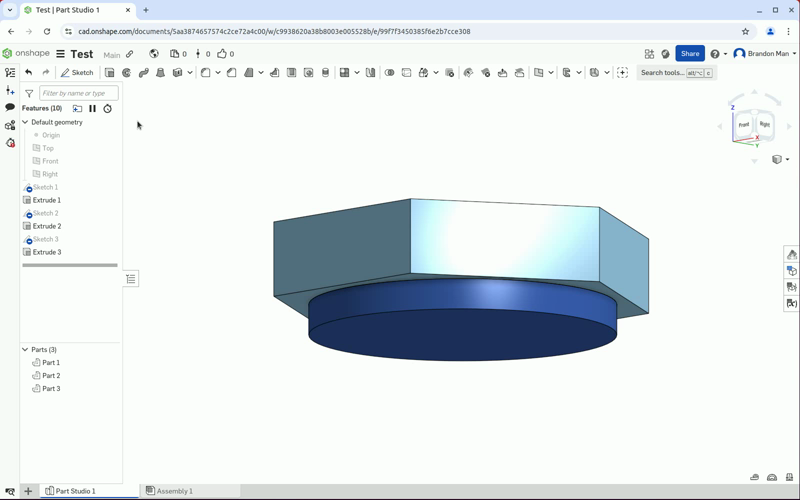
key(down, 3)
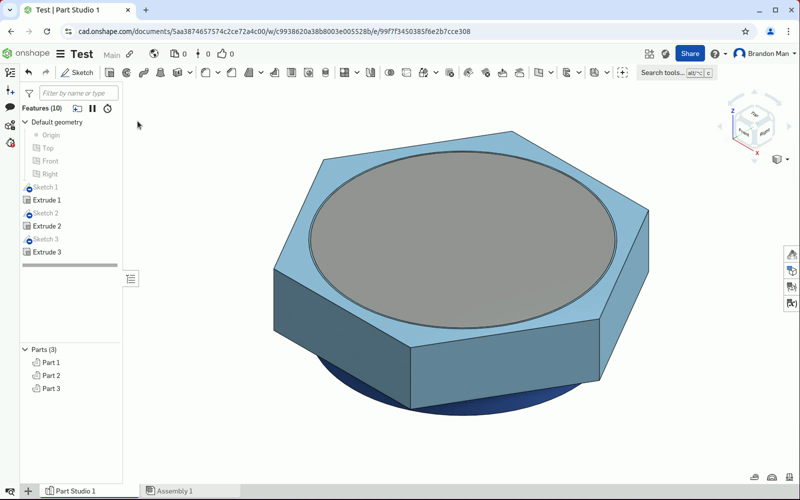
mouse_move(73, 189)
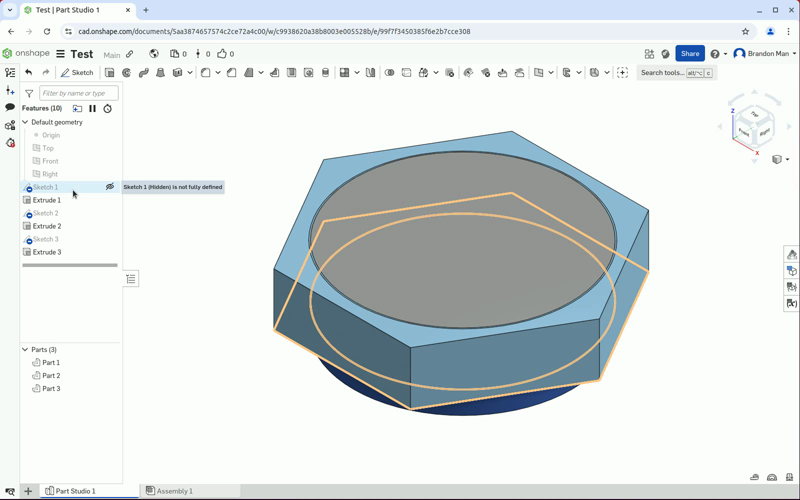
click(73, 189)